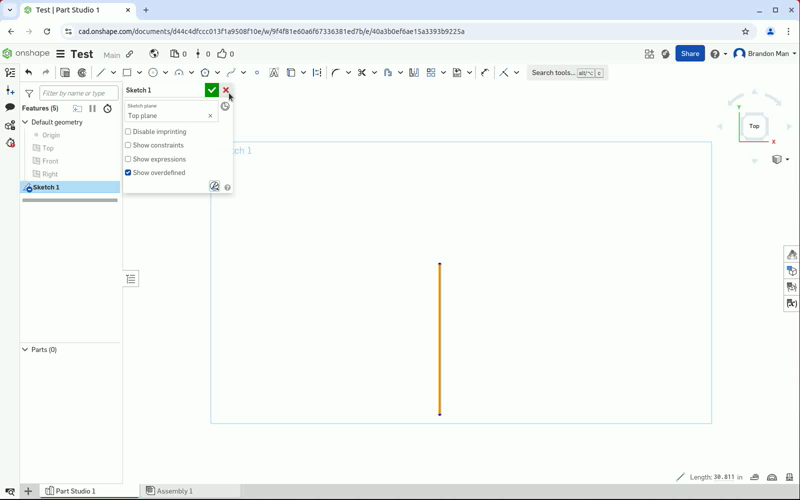
key(shift+h)
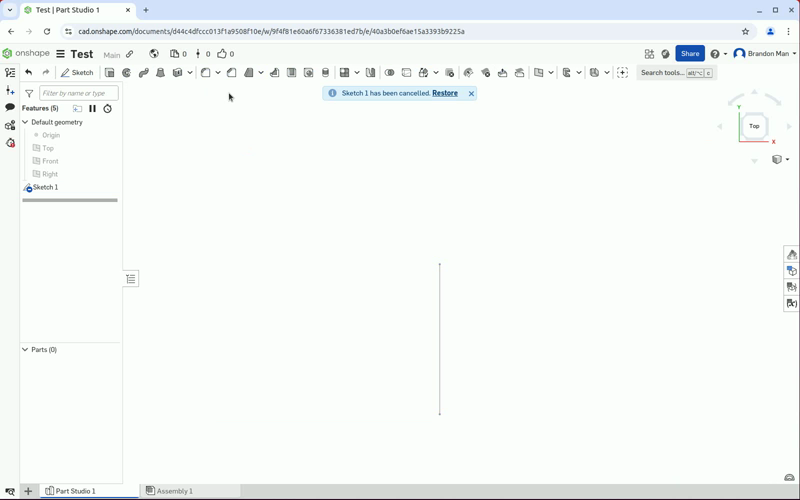
key(shift+s)
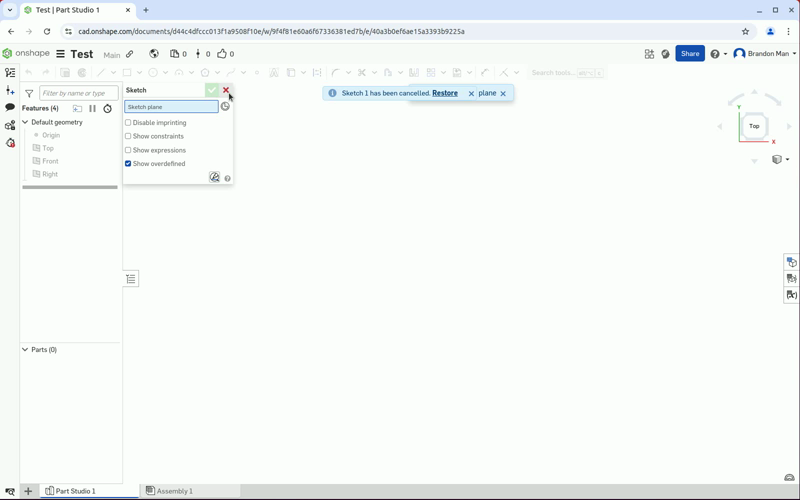
mouse_move(73, 150)
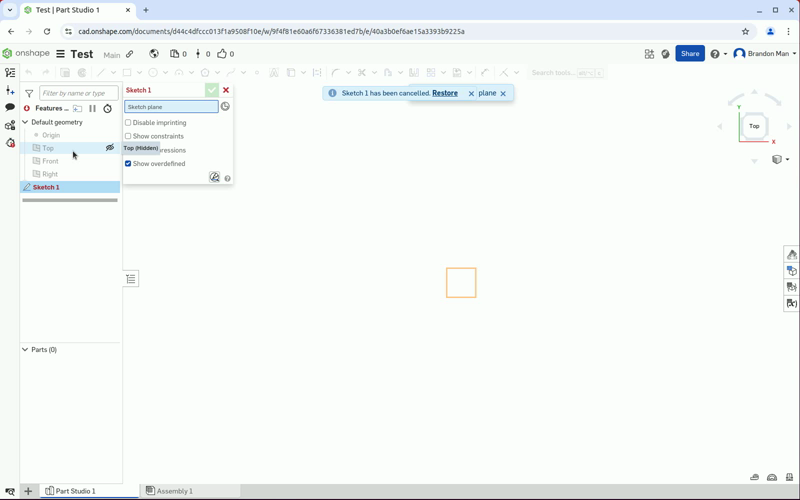
click(73, 150)
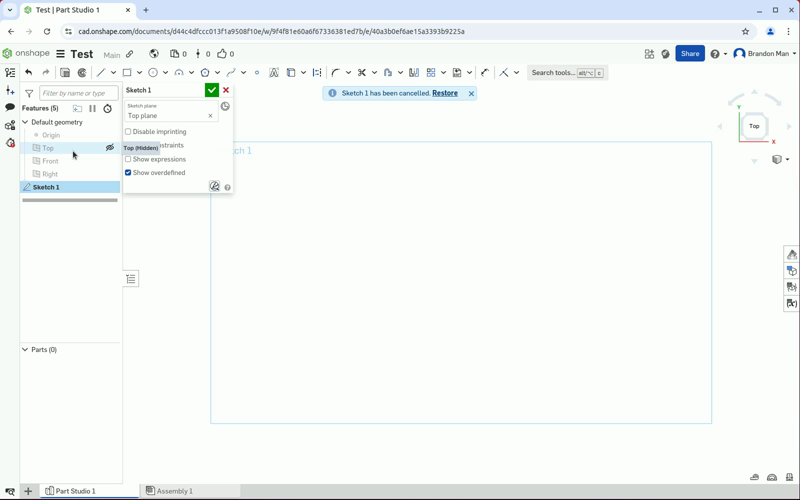
mouse_move(73, 352)
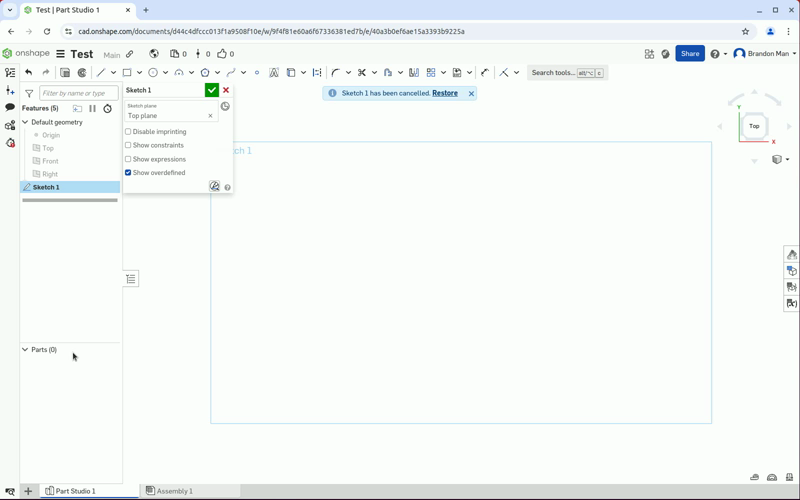
key(y)
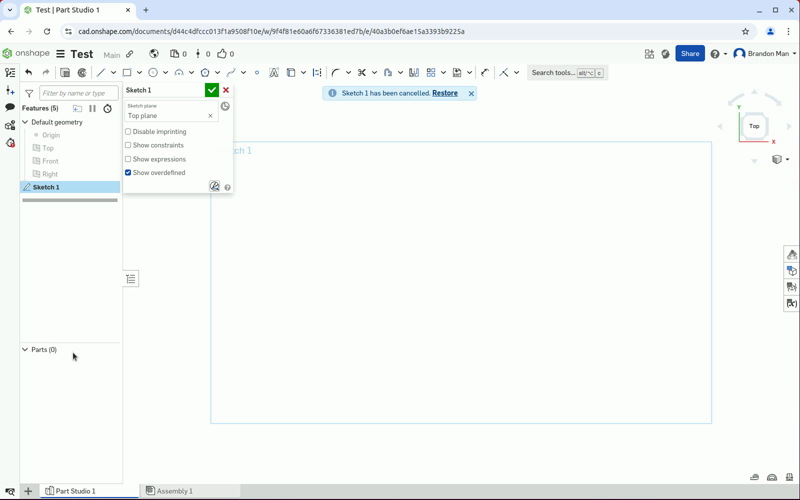
key(l)
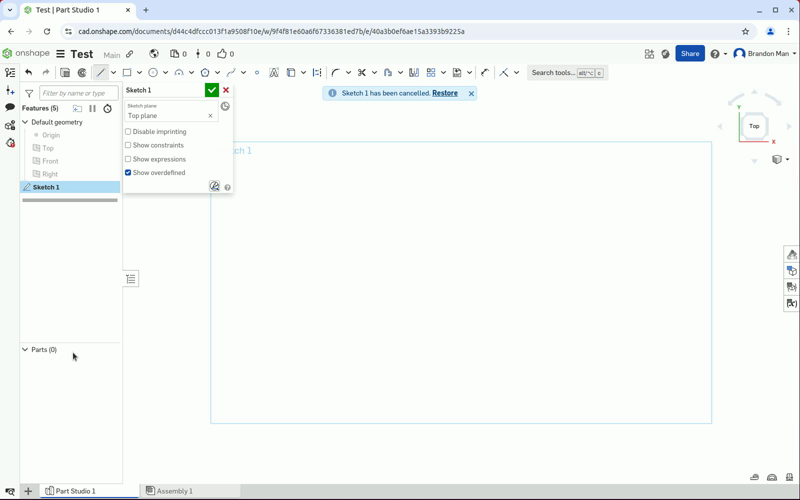
key_down(shift)
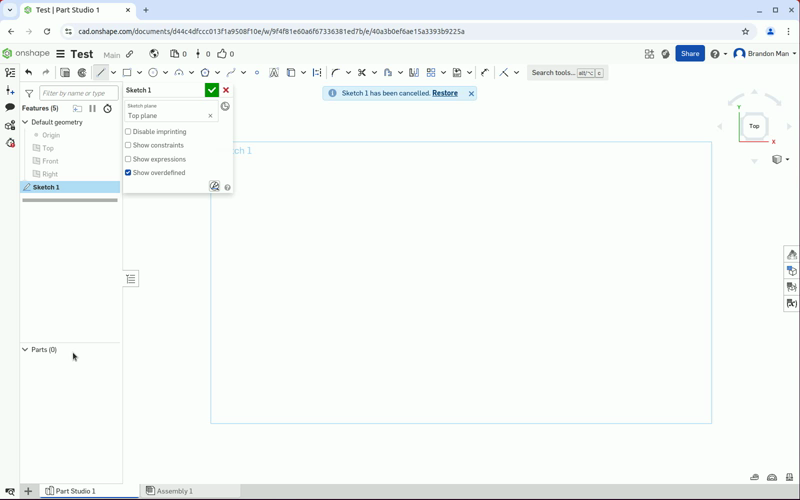
mouse_move(355, 315)
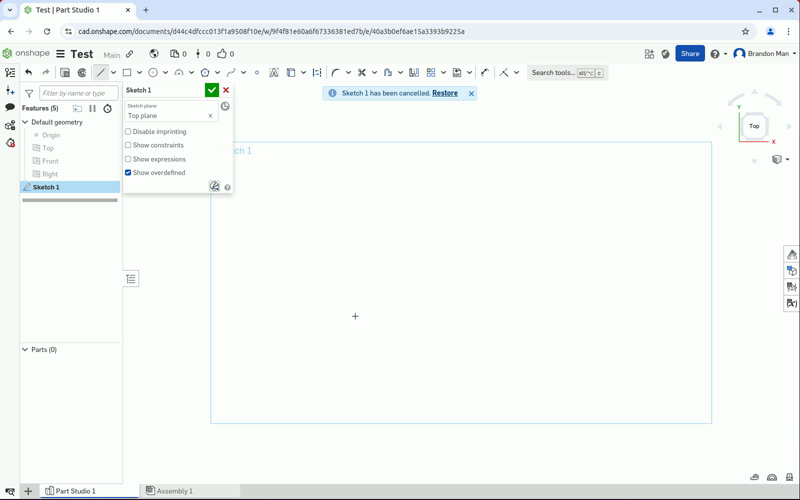
click(355, 315)
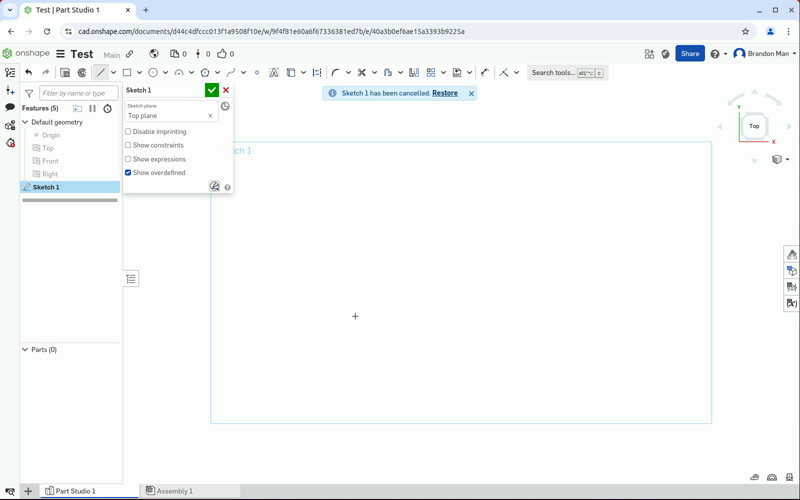
key_up(shift)
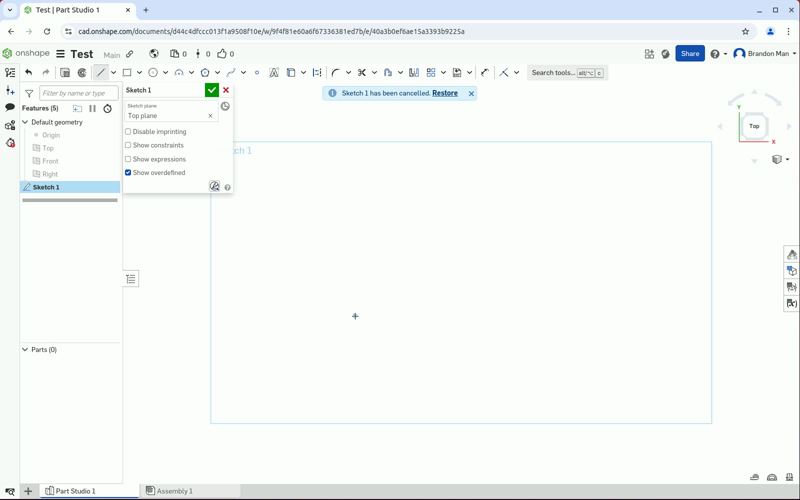
key_down(shift)
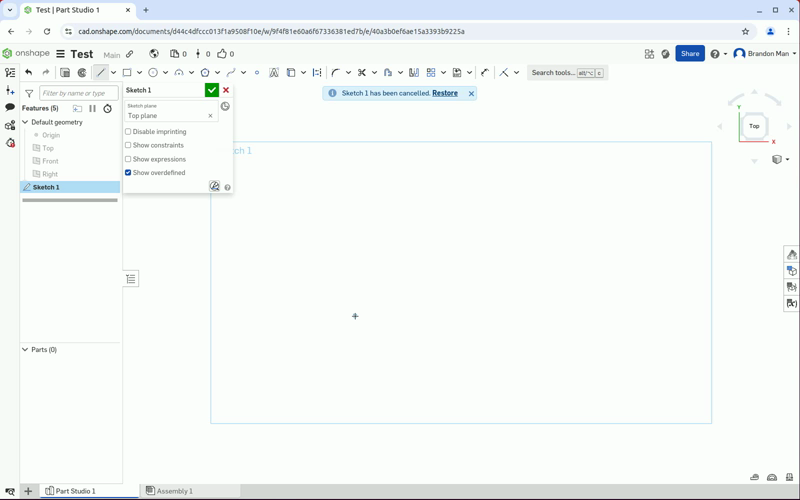
mouse_move(572, 315)
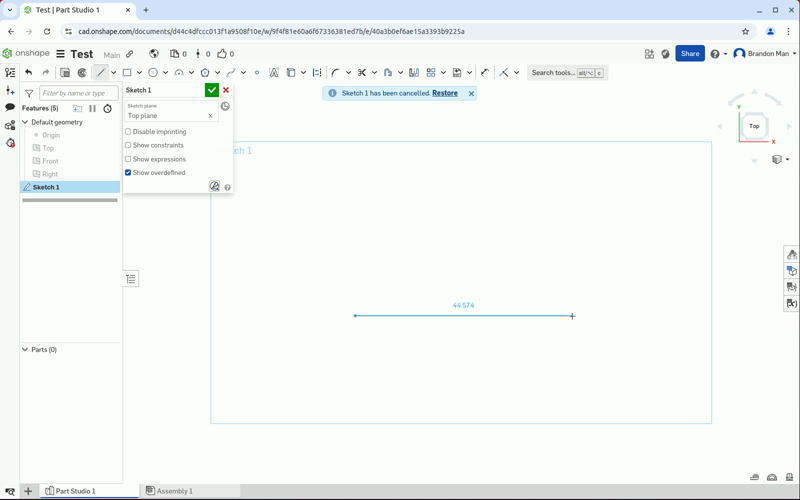
click(572, 315)
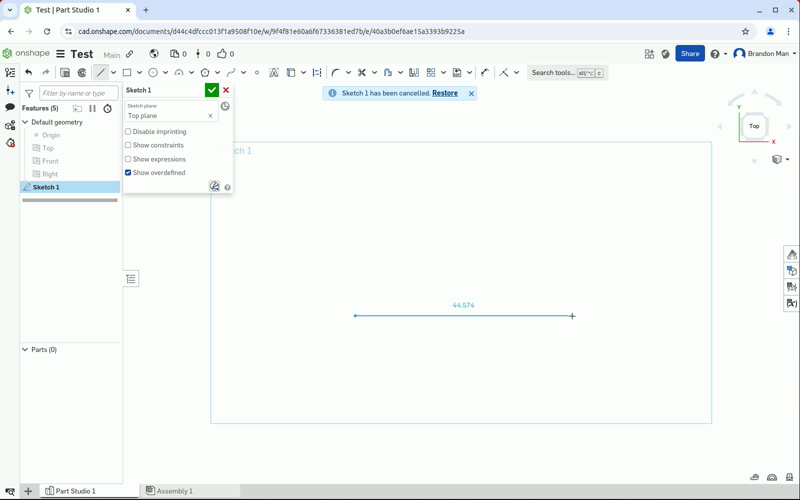
key_up(shift)
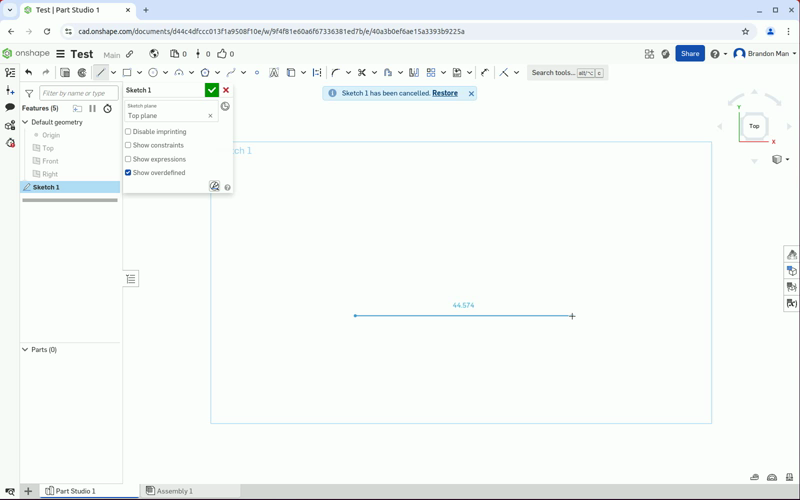
key_down(shift)
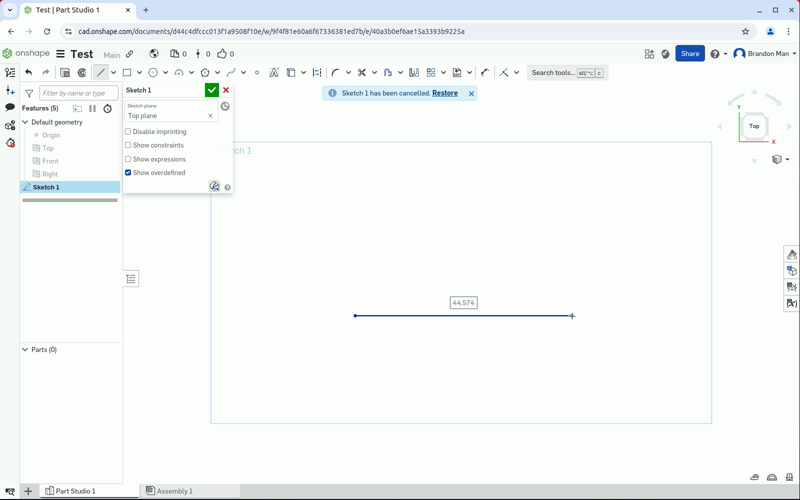
mouse_move(589, 315)
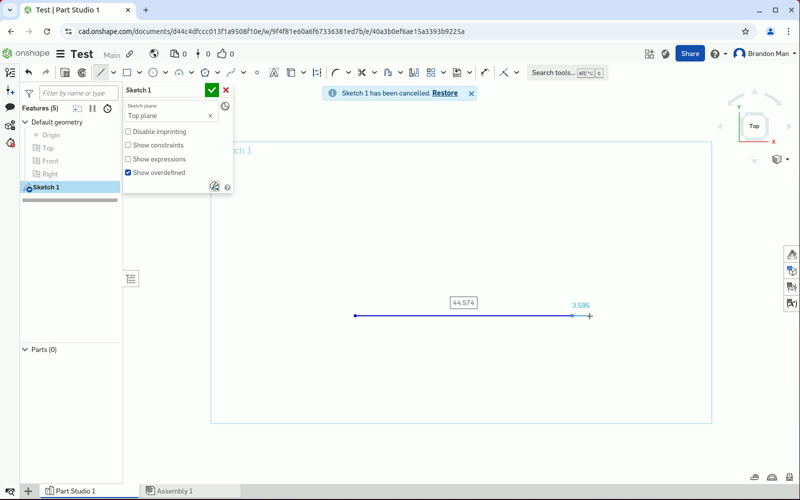
mouse_move(572, 272)
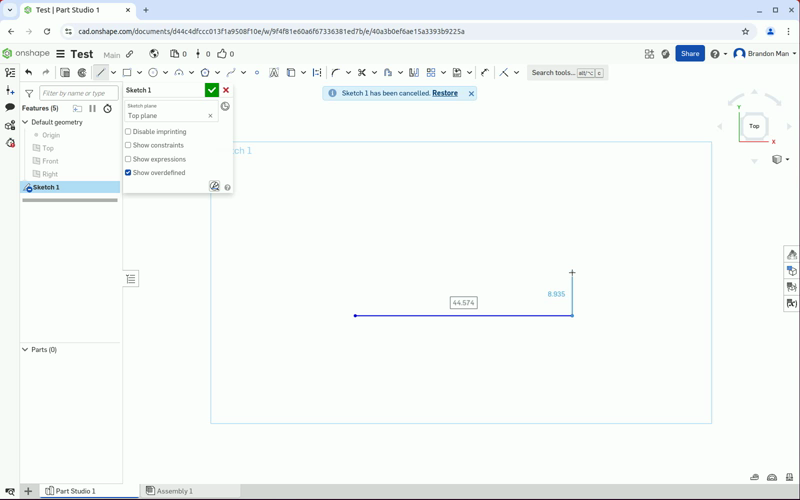
click(572, 272)
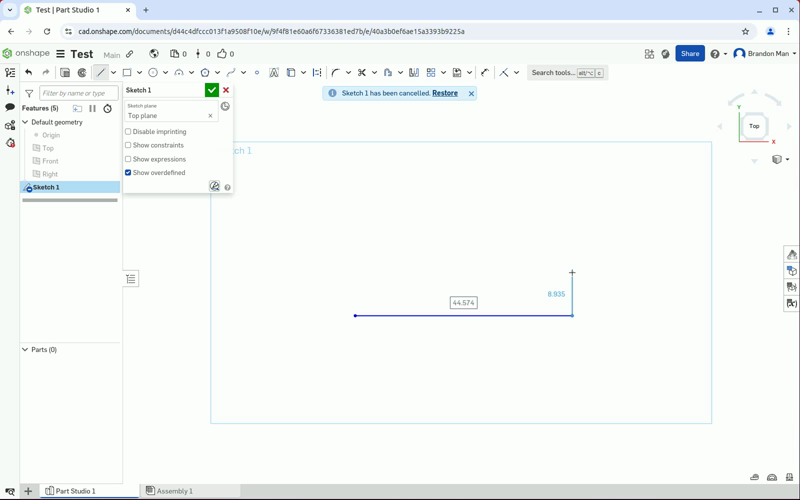
key_up(shift)
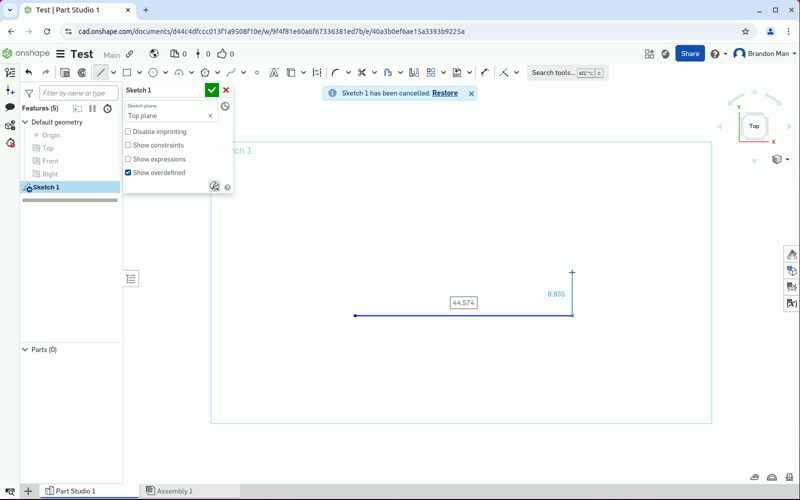
key_down(shift)
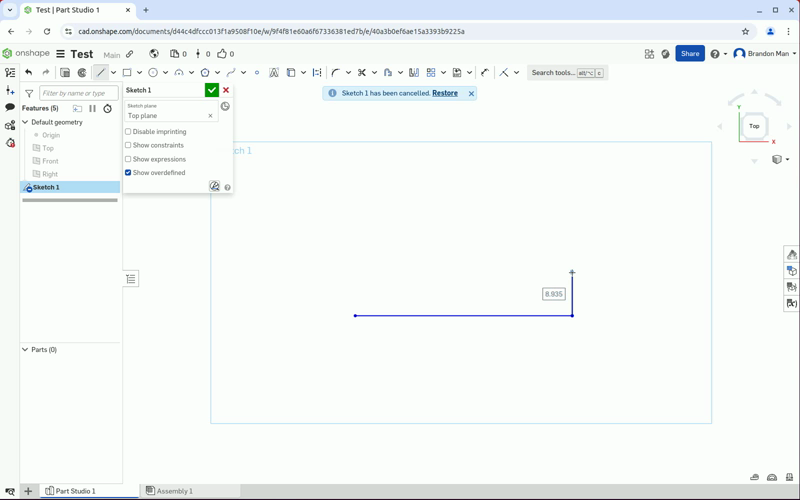
mouse_move(355, 272)
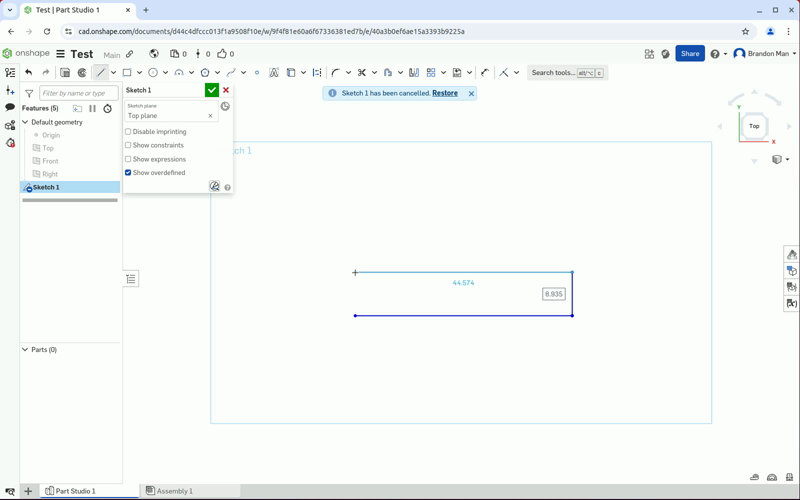
click(355, 272)
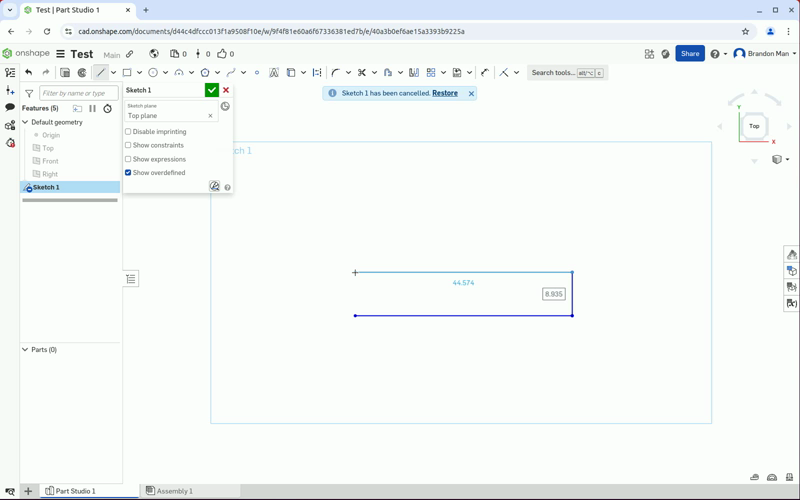
key_up(shift)
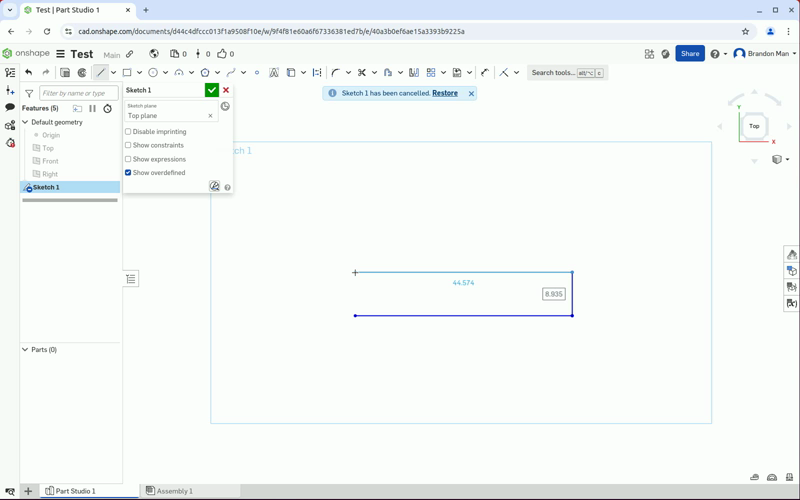
mouse_move(385, 272)
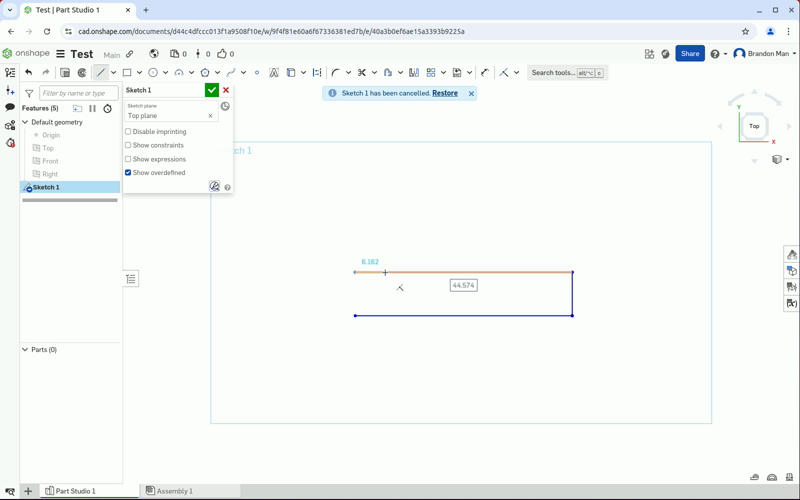
key_down(shift)
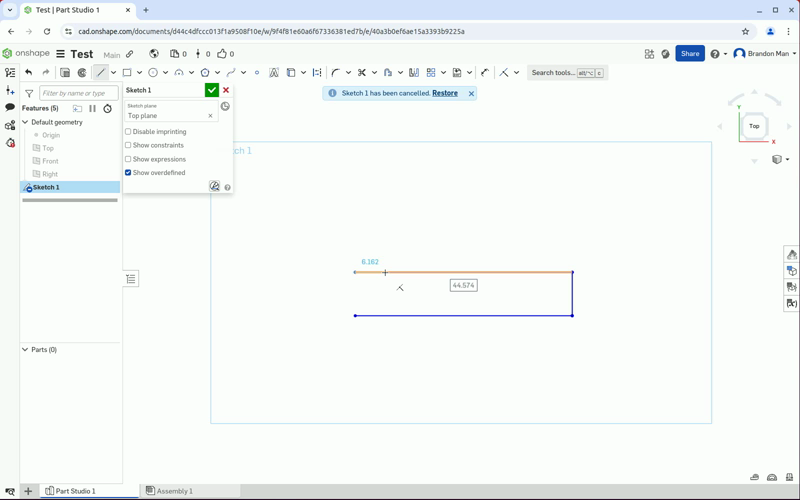
mouse_move(355, 315)
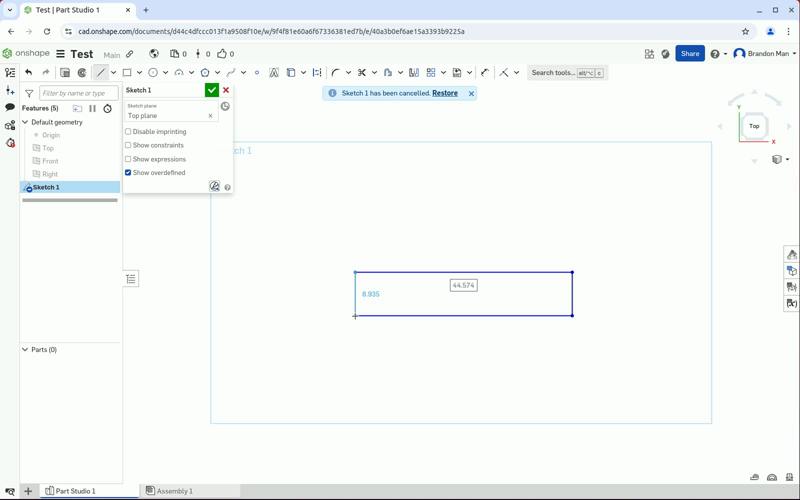
key_up(shift)
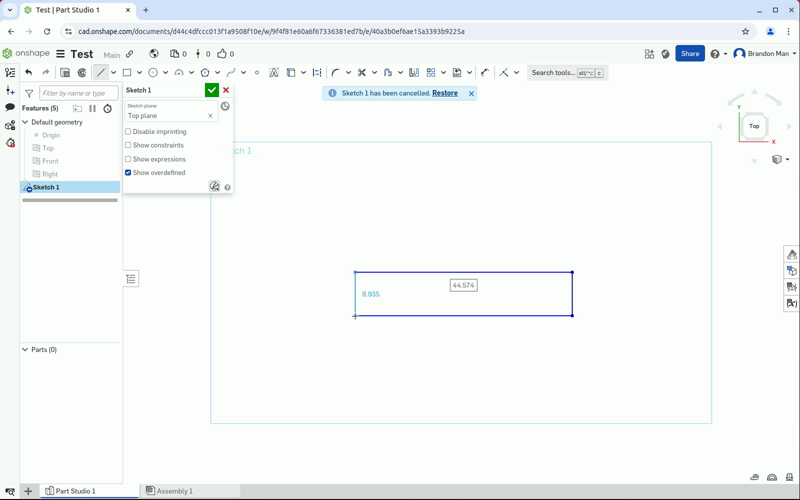
click(355, 315)
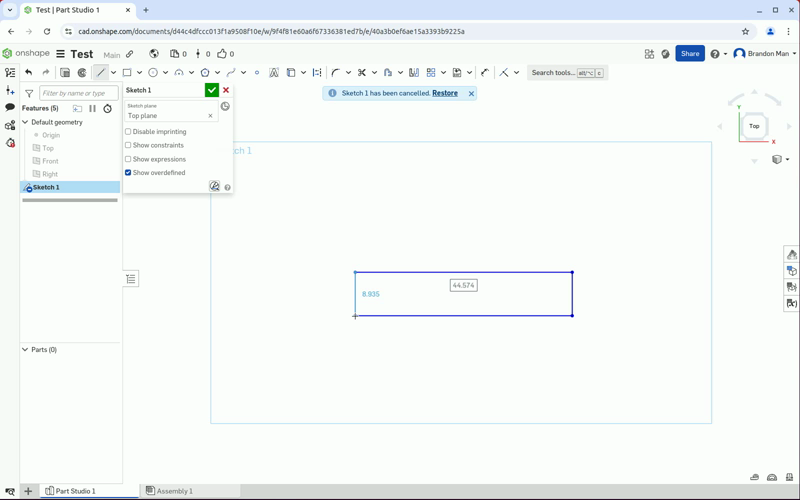
key(esc)
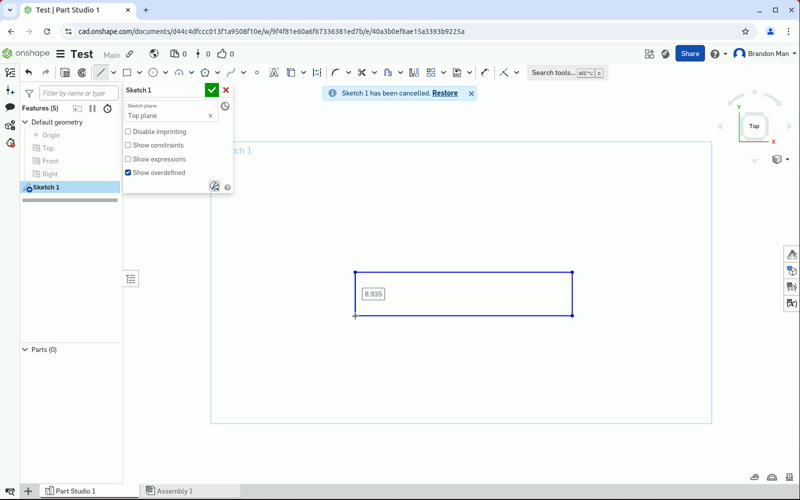
mouse_move(523, 281)
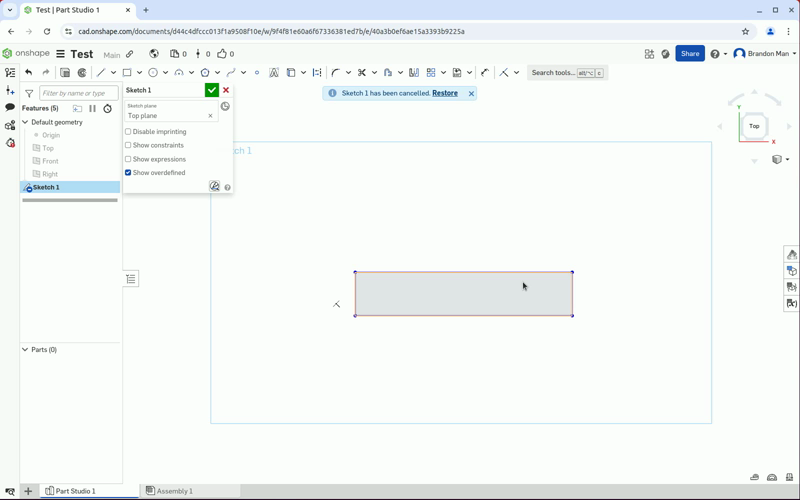
click(523, 281)
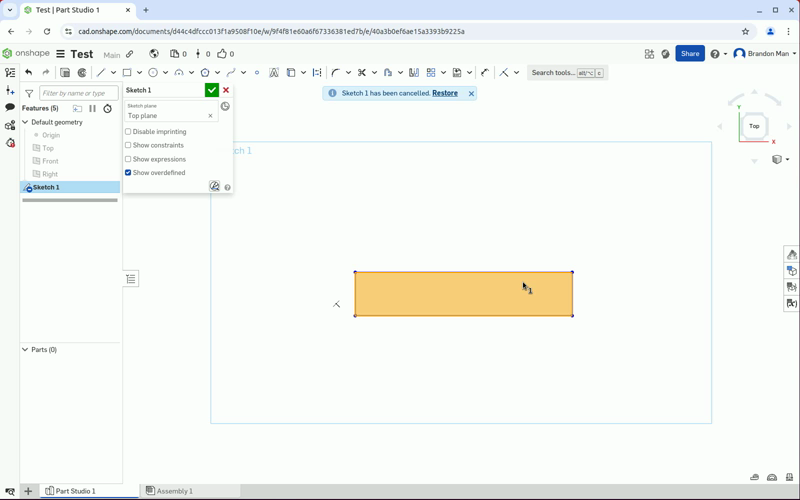
mouse_move(73, 352)
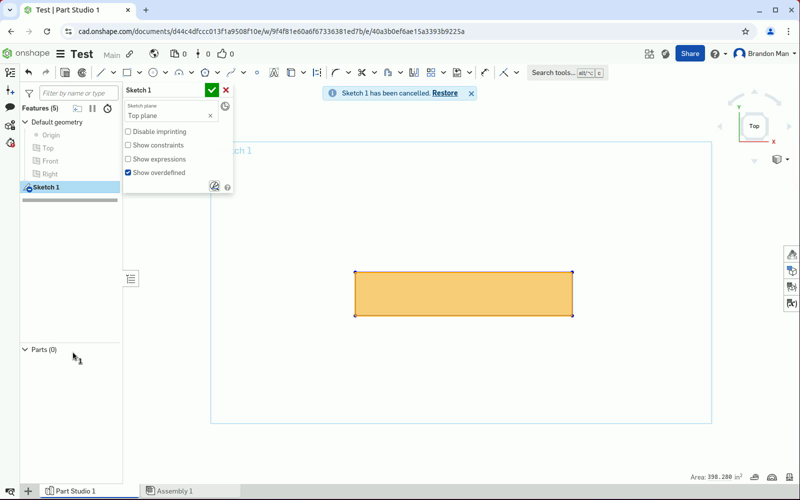
key(shift+y)
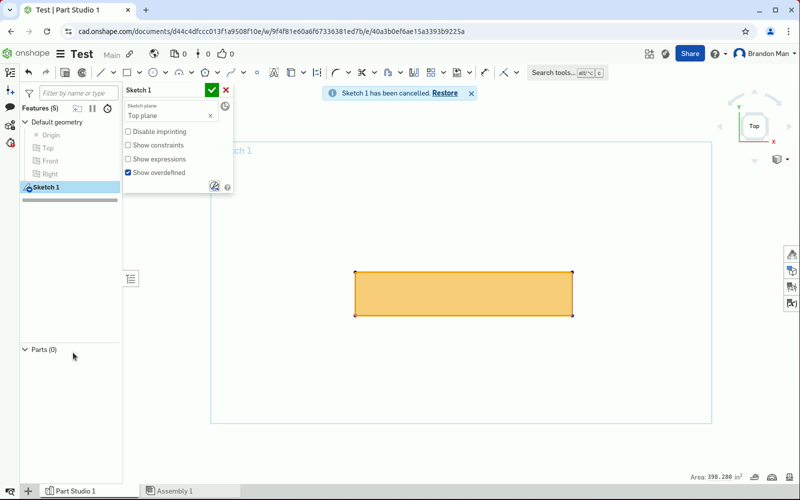
key(shift+e)
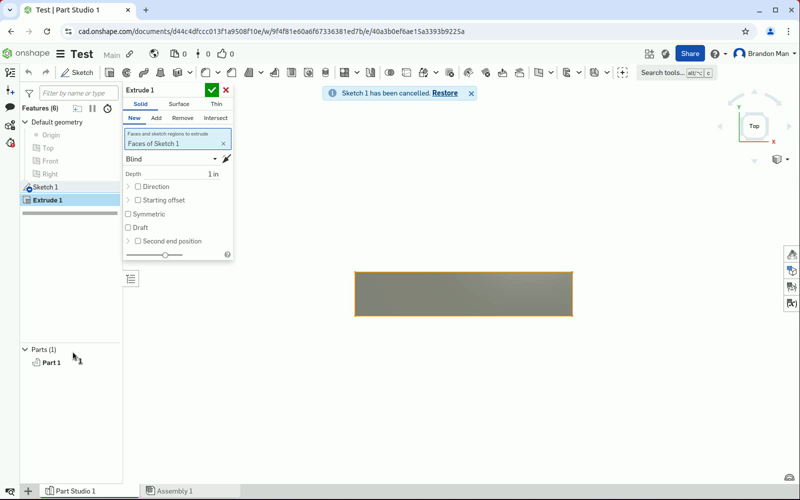
mouse_move(143, 106)
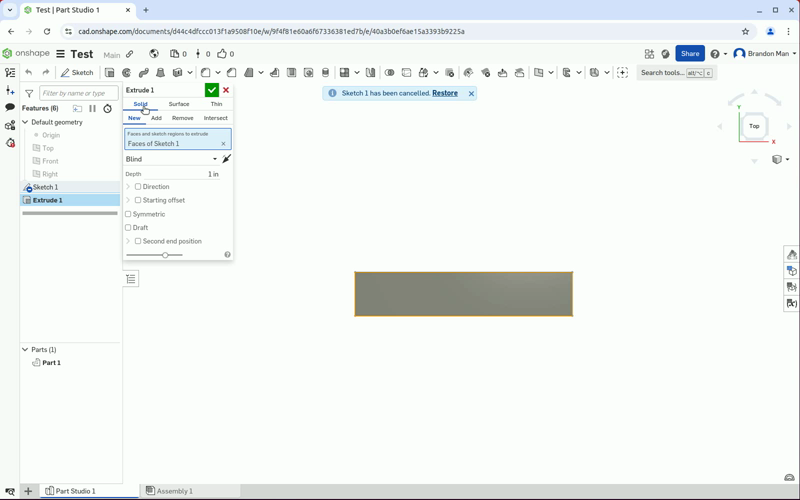
click(143, 106)
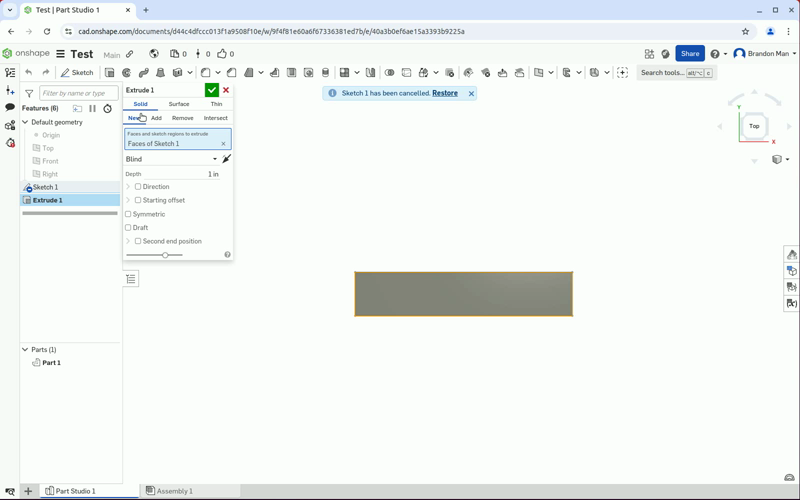
mouse_move(137, 120)
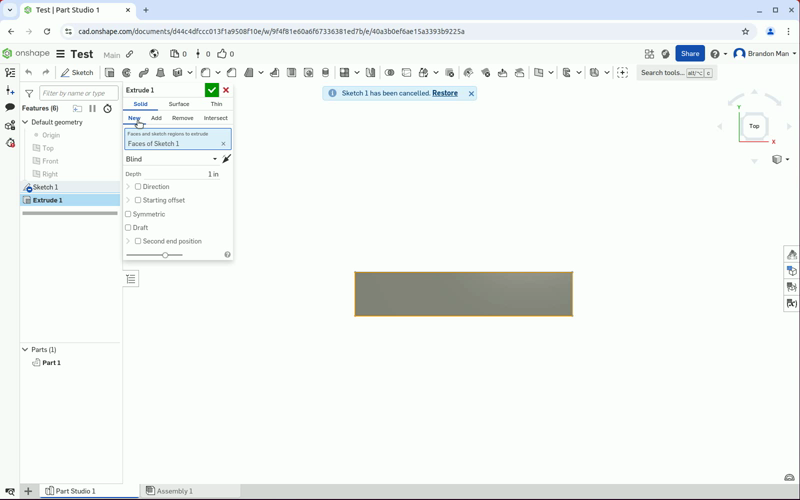
click(137, 120)
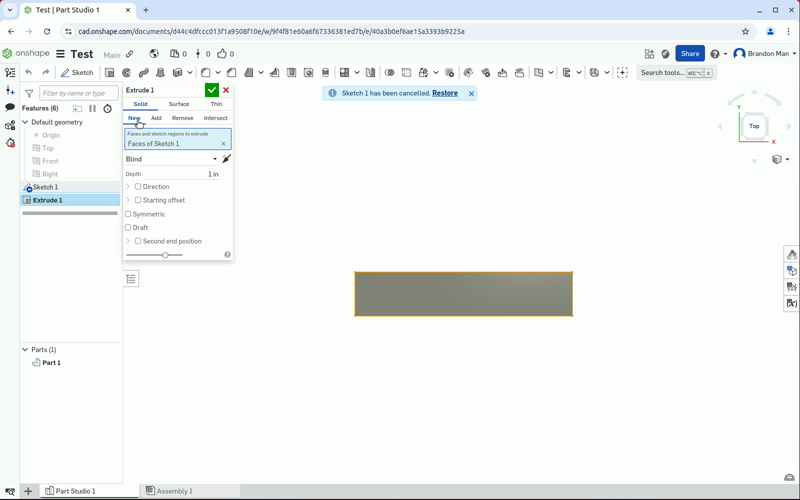
key(tab, 4)
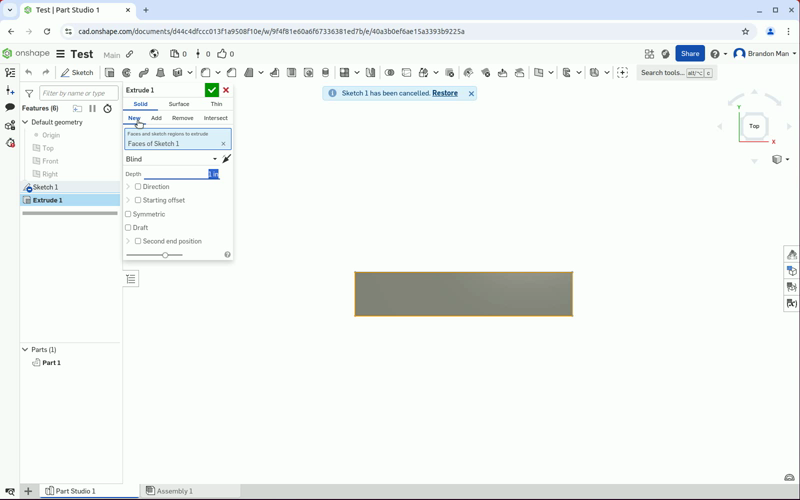
text(7.462)
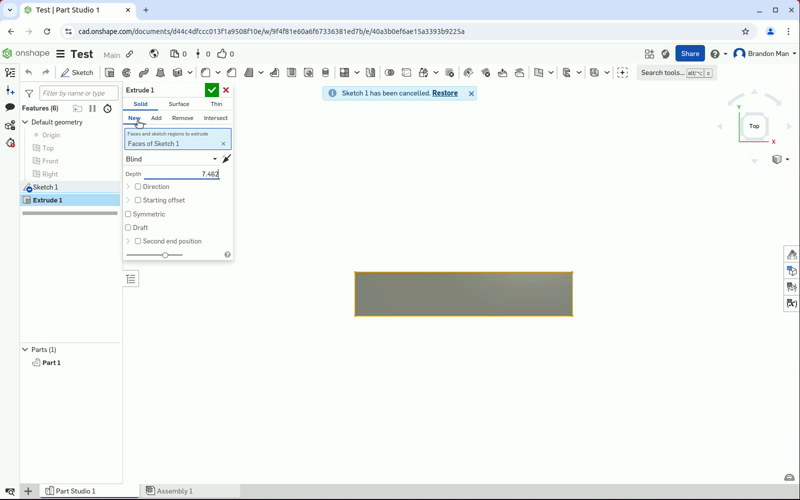
key(enter)
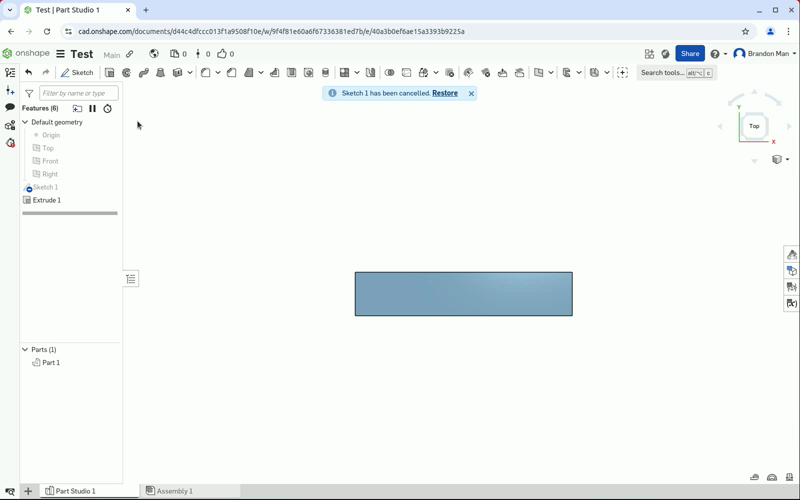
key(shift+h)
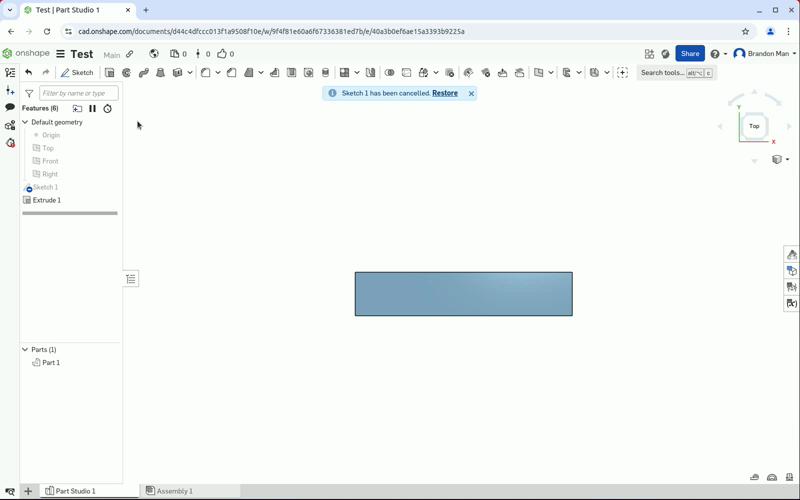
key(shift+h)
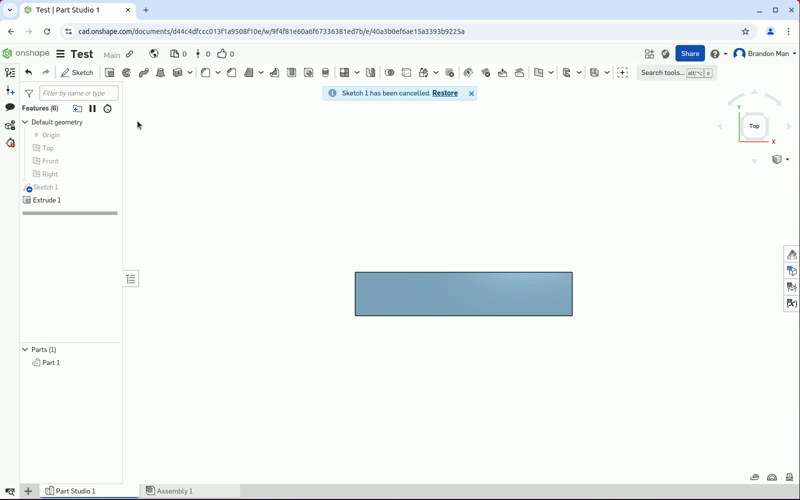
mouse_move(73, 189)
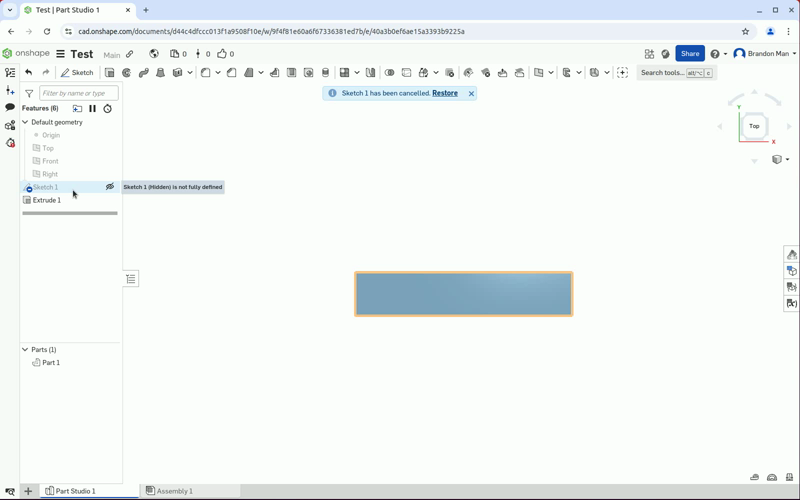
click(73, 189)
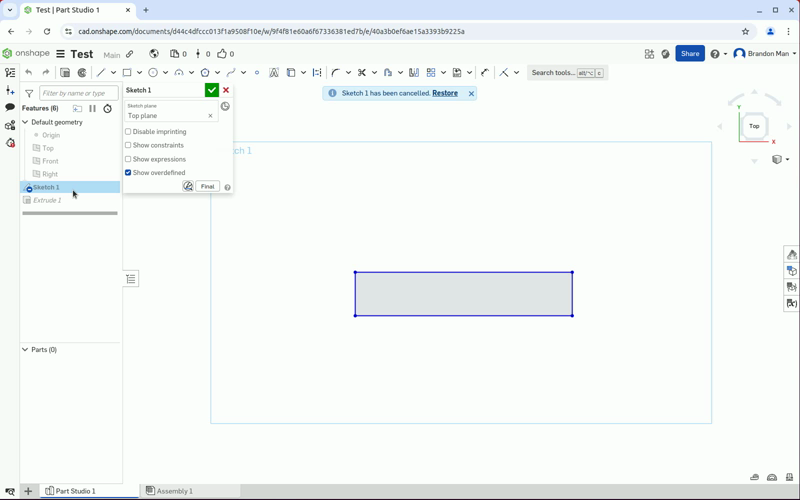
mouse_move(229, 92)
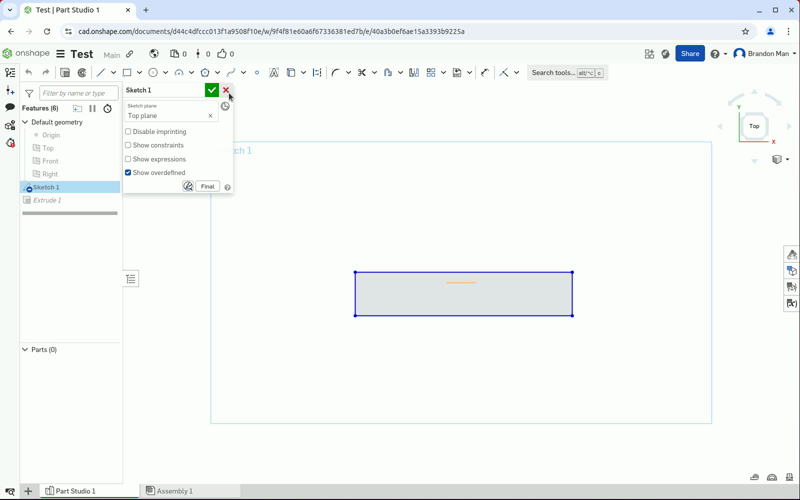
click(229, 92)
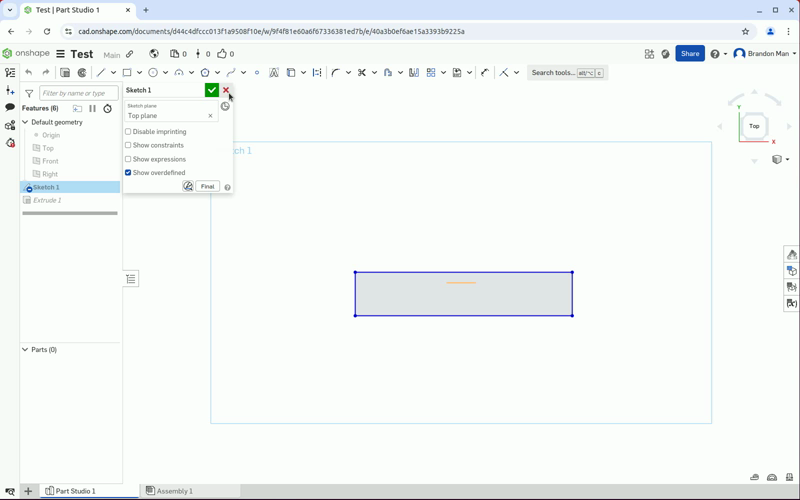
key(shift+s)
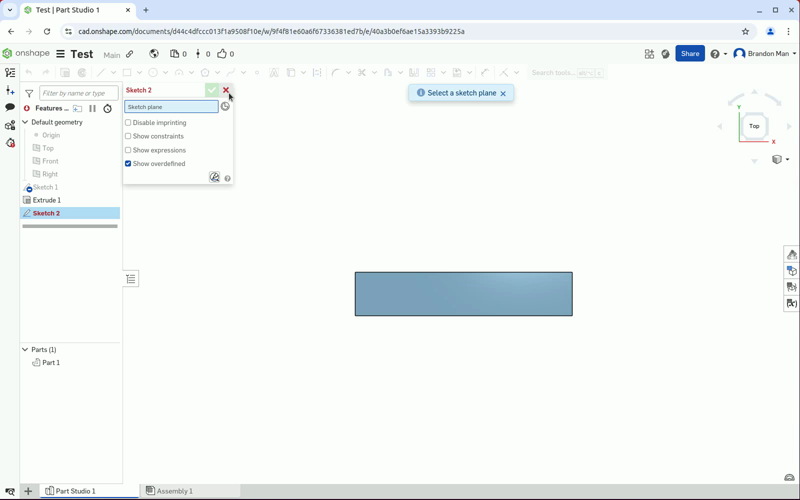
mouse_move(73, 150)
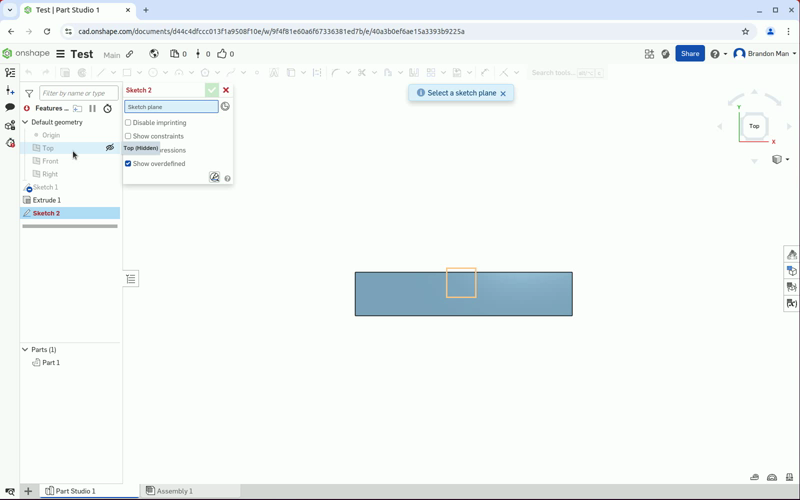
click(73, 150)
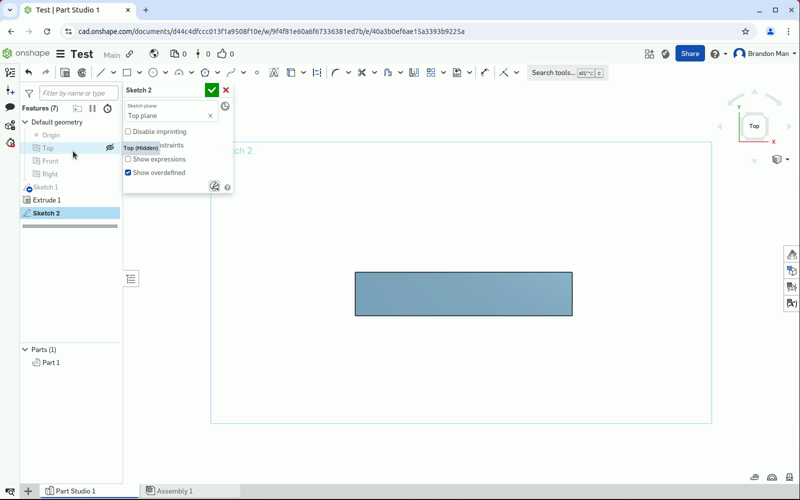
mouse_move(73, 352)
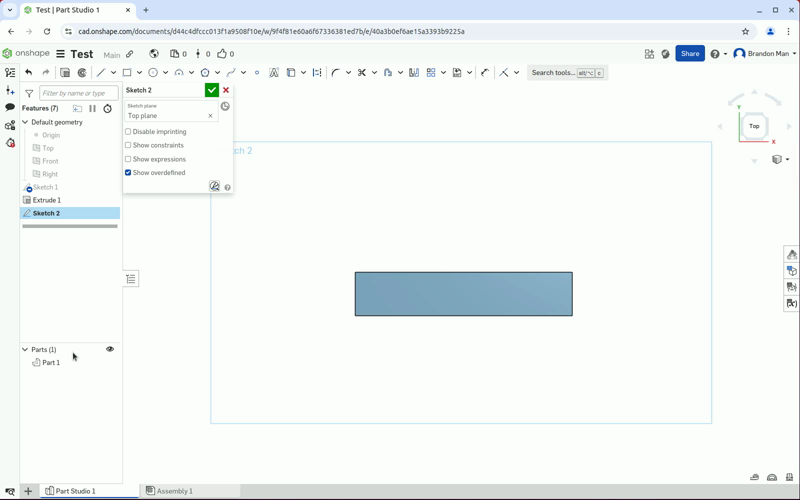
key(y)
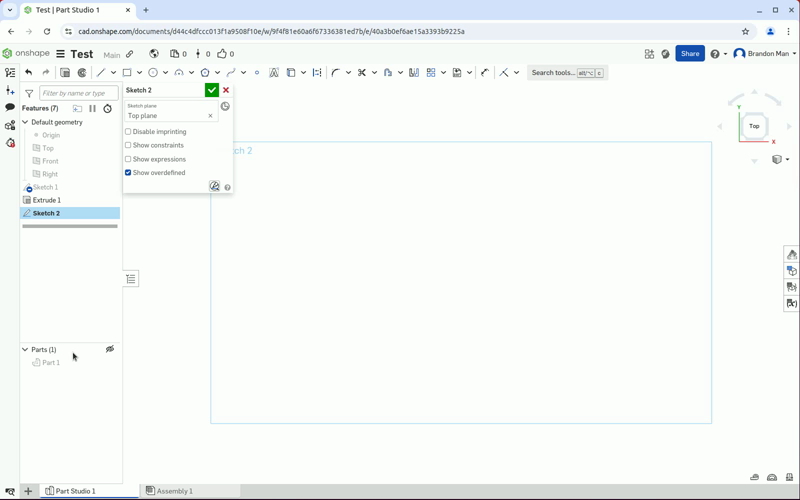
key(l)
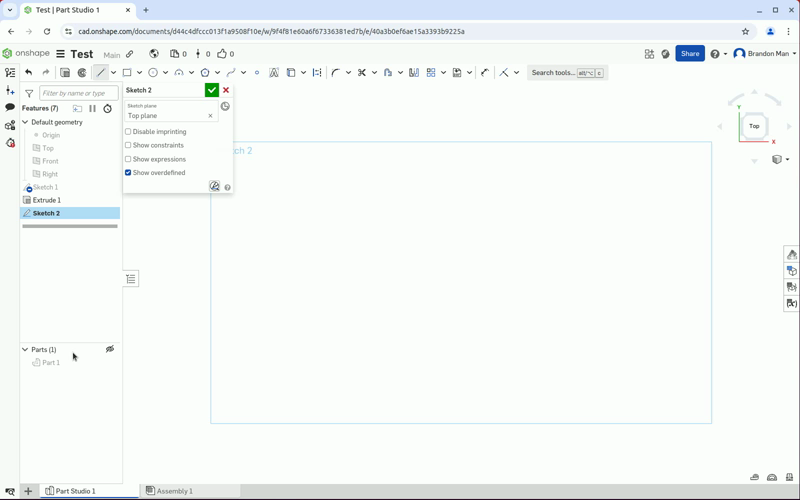
key_down(shift)
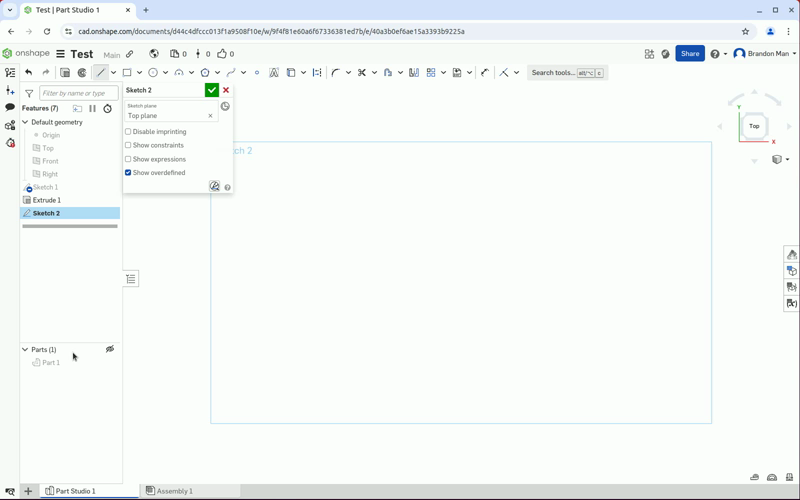
mouse_move(355, 315)
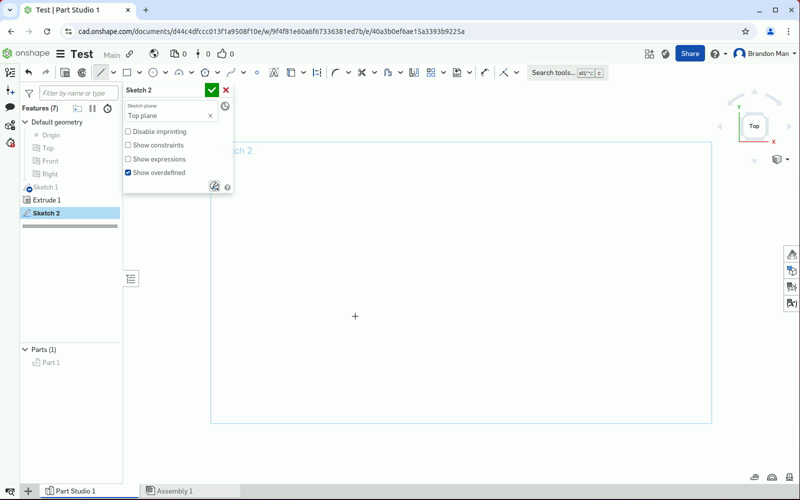
click(355, 315)
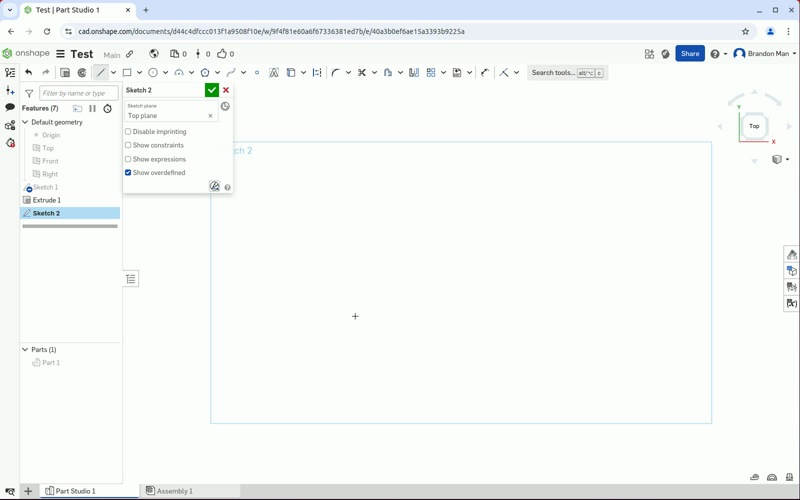
key_up(shift)
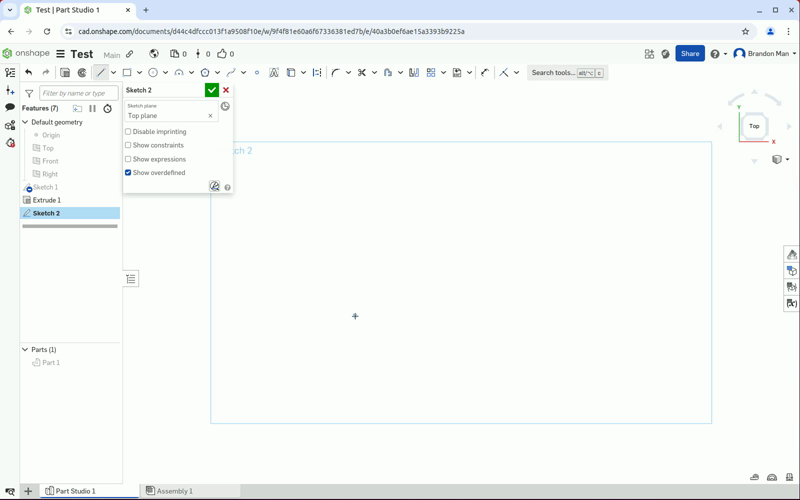
key_down(shift)
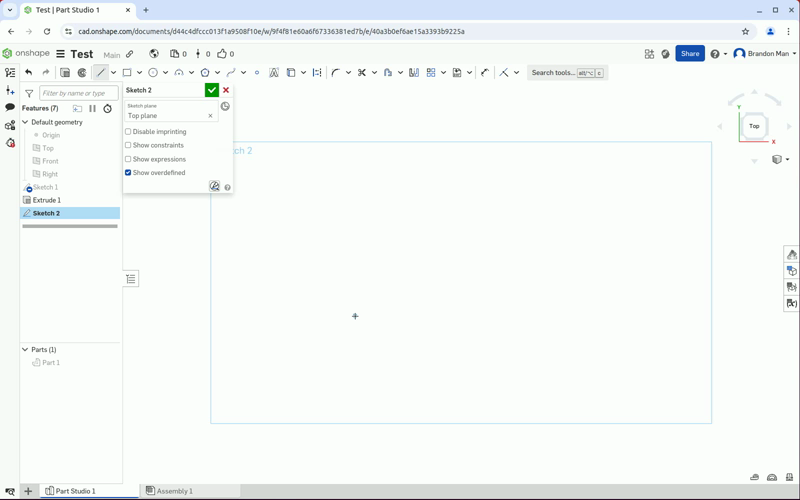
mouse_move(572, 315)
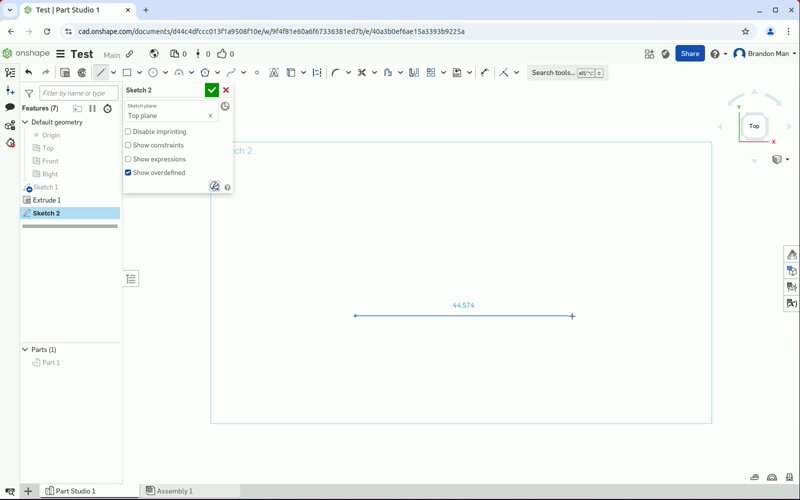
click(572, 315)
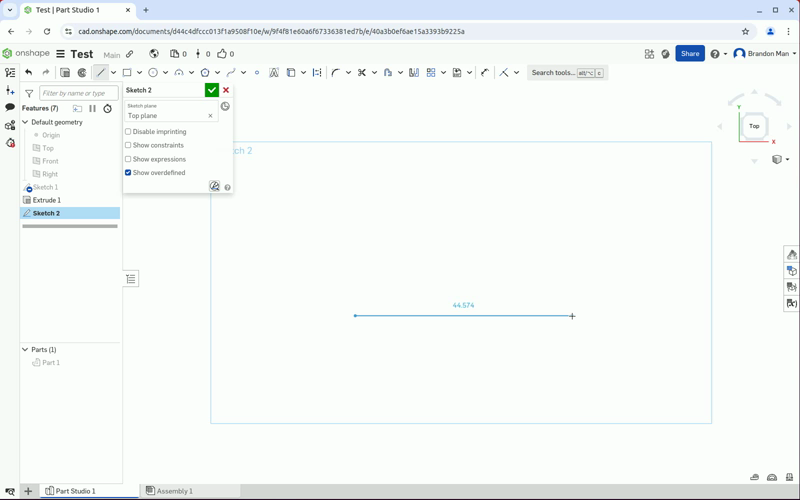
key_up(shift)
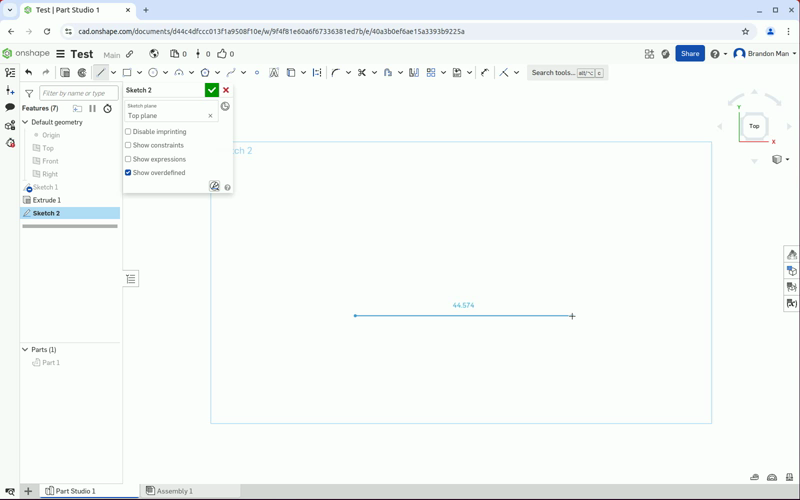
key_down(shift)
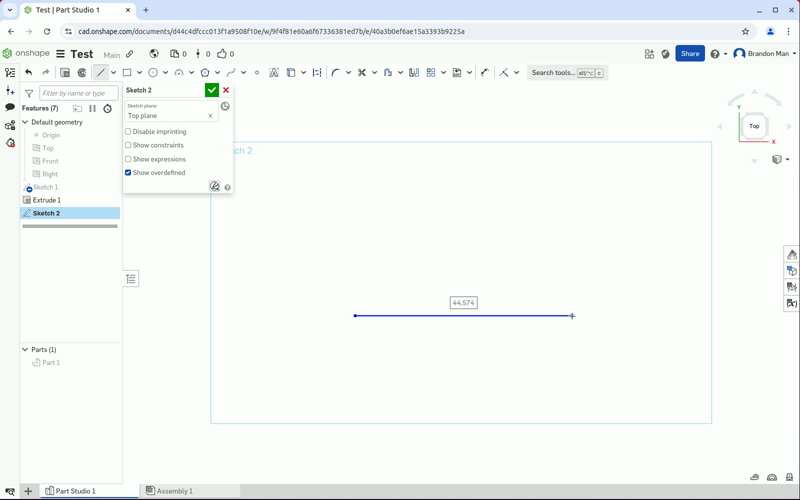
mouse_move(589, 315)
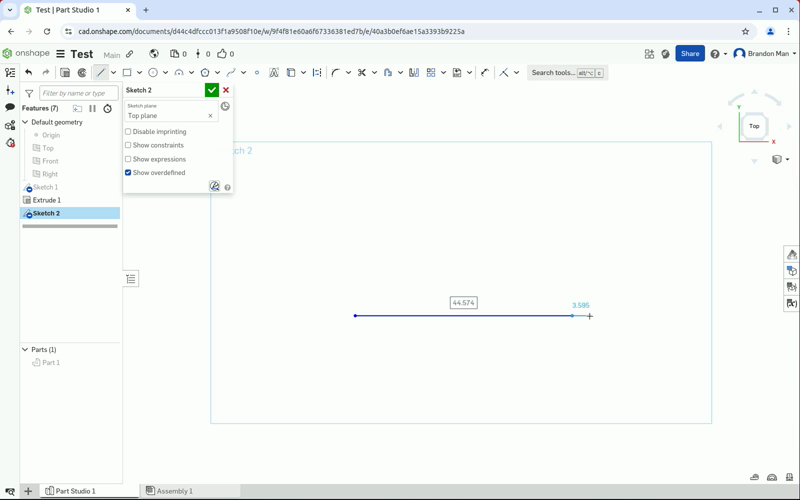
mouse_move(572, 272)
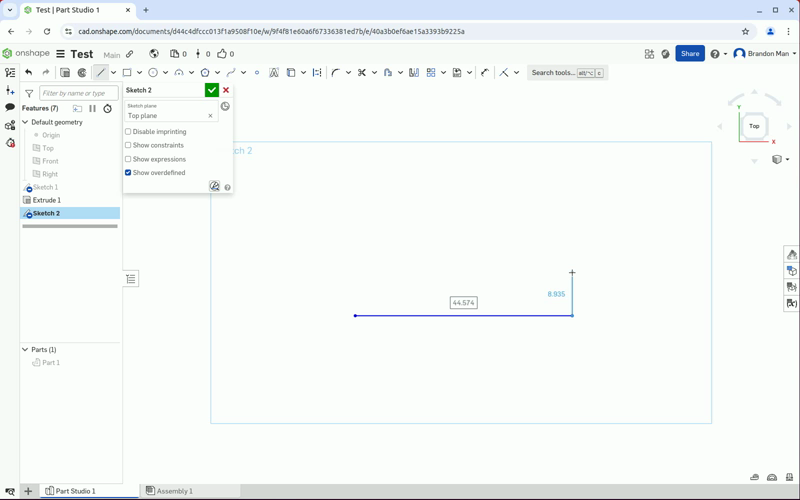
click(572, 272)
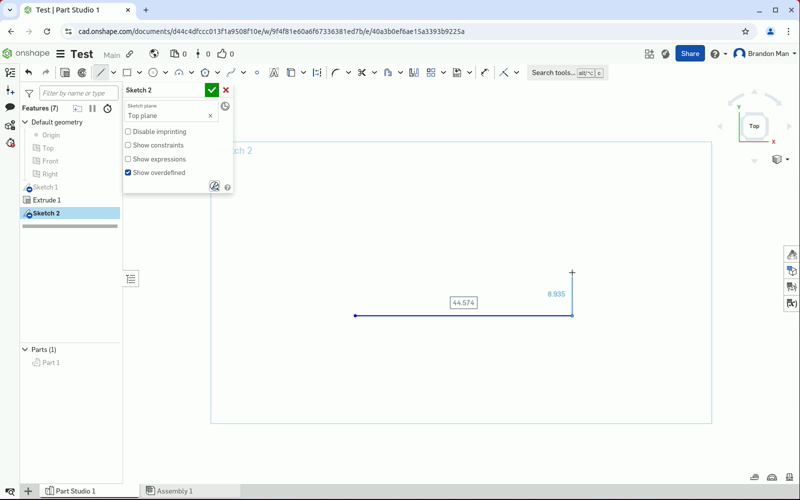
key_up(shift)
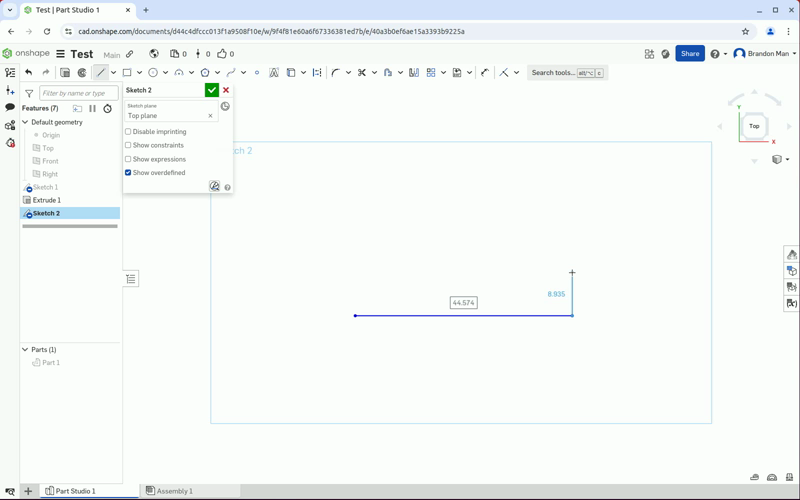
key_down(shift)
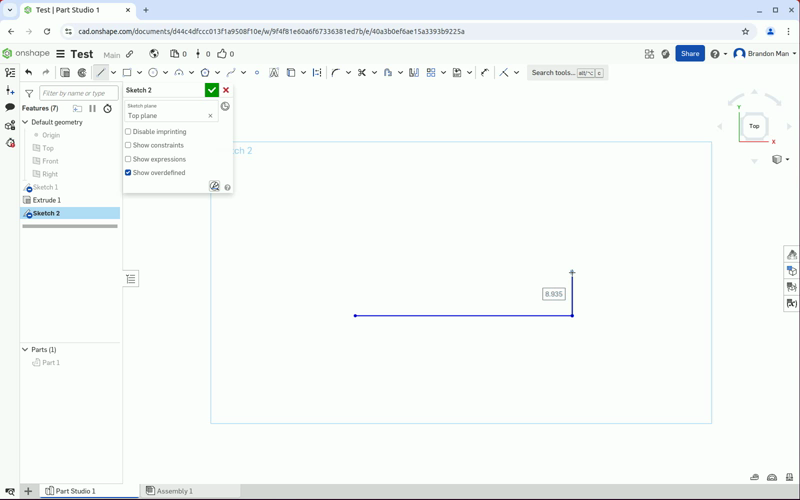
mouse_move(355, 272)
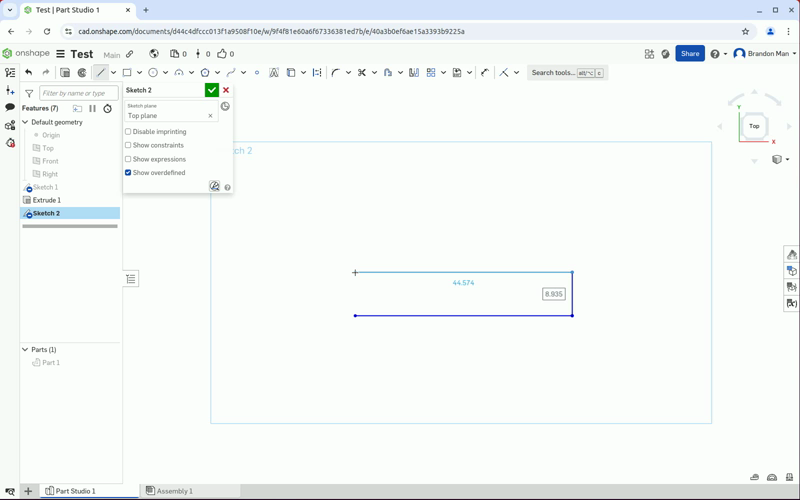
click(355, 272)
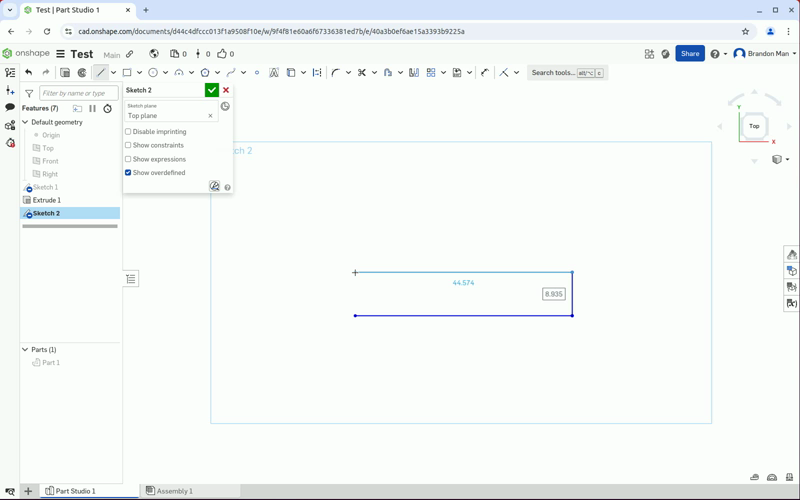
key_up(shift)
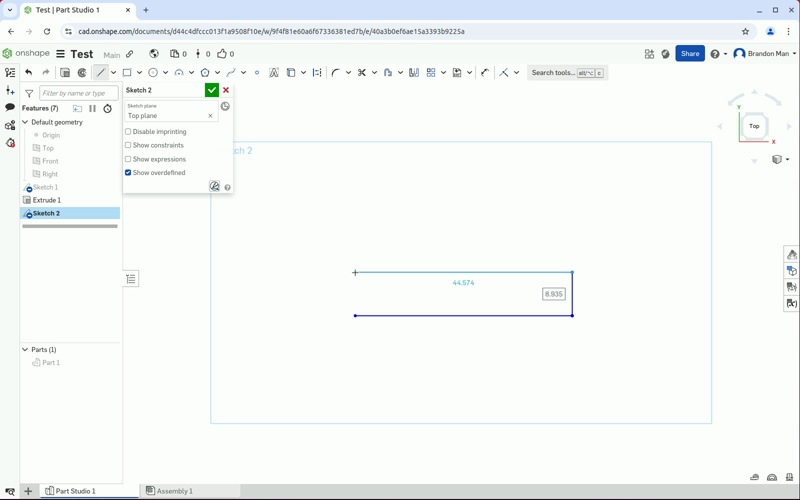
mouse_move(385, 272)
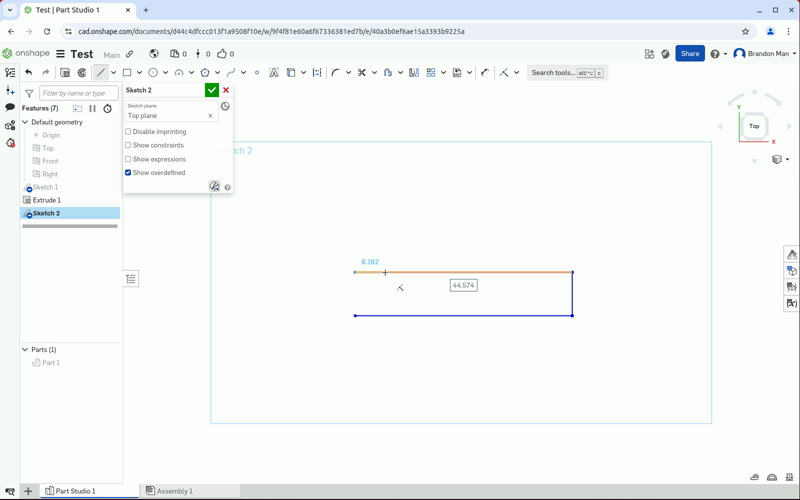
key_down(shift)
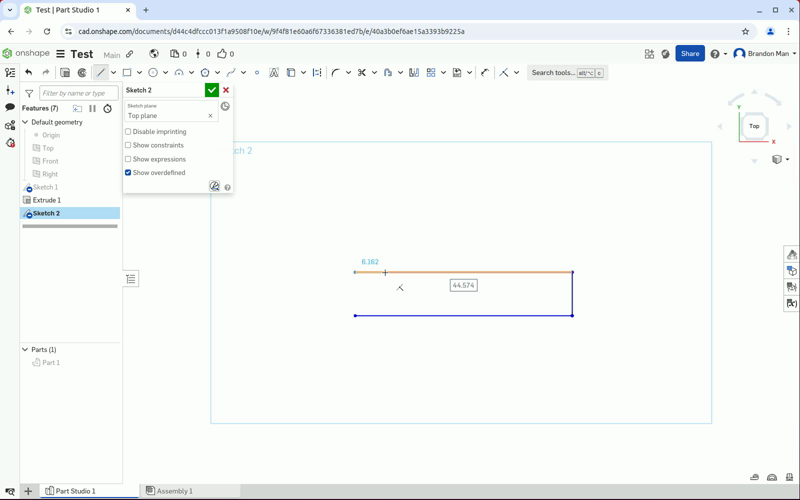
mouse_move(355, 315)
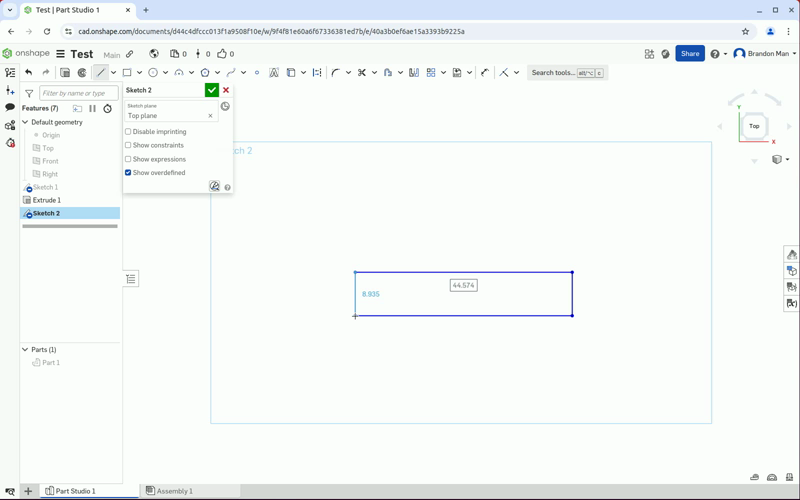
key_up(shift)
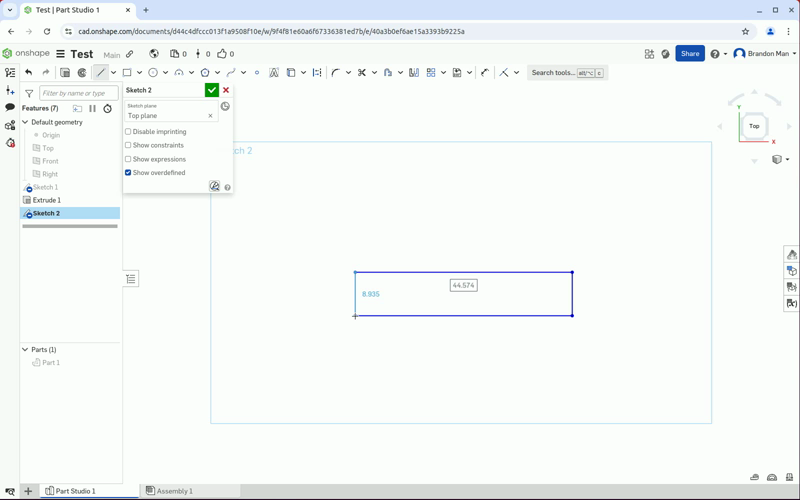
click(355, 315)
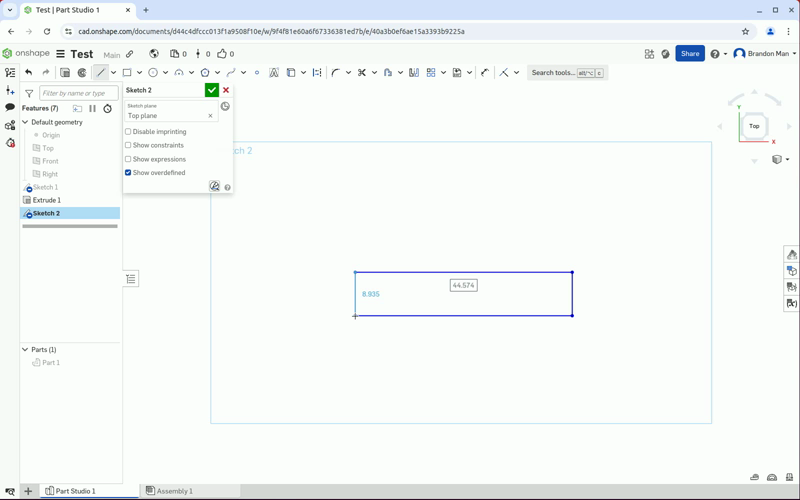
key(esc)
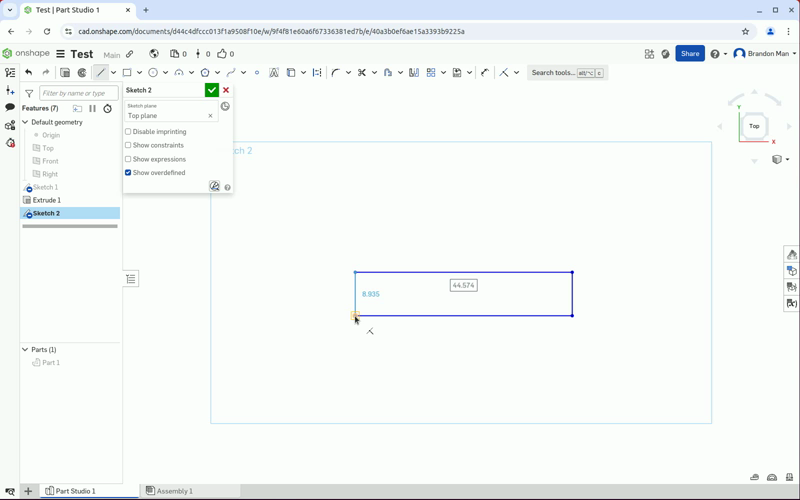
mouse_move(419, 280)
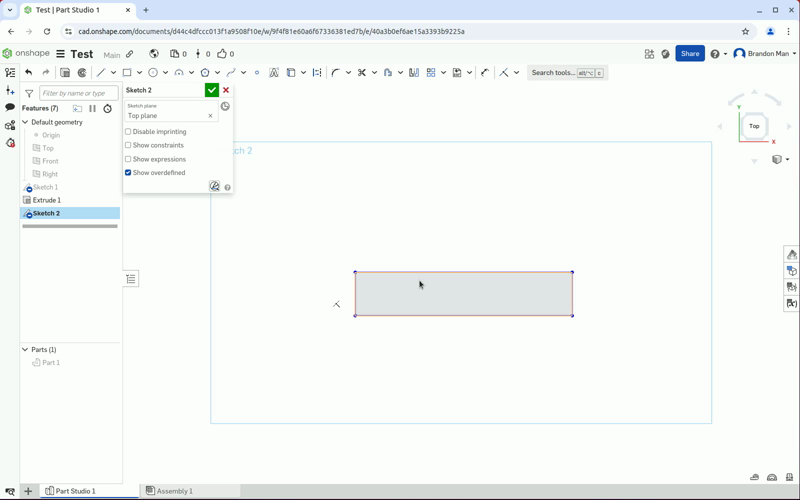
click(419, 280)
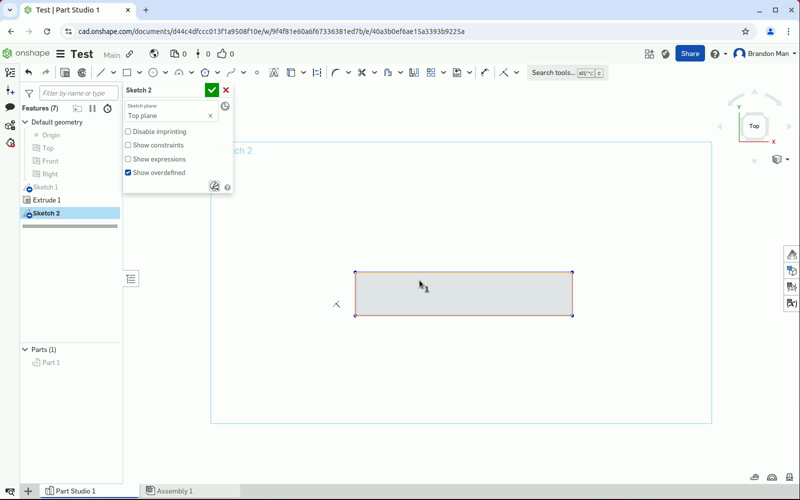
mouse_move(73, 352)
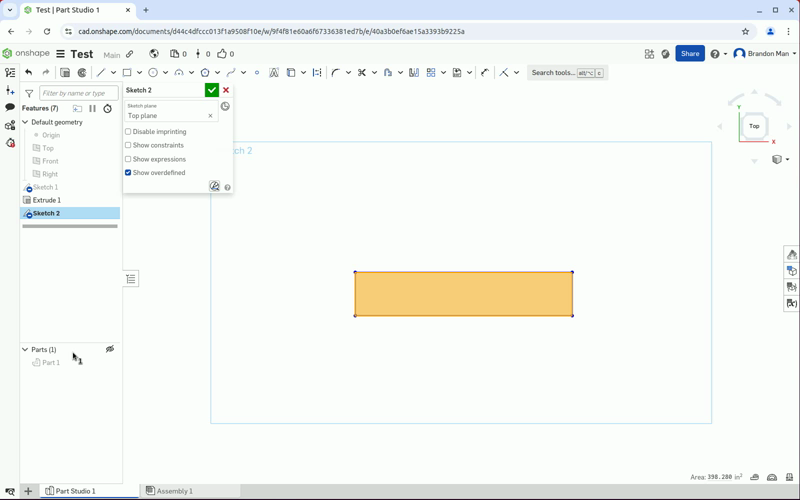
key(shift+y)
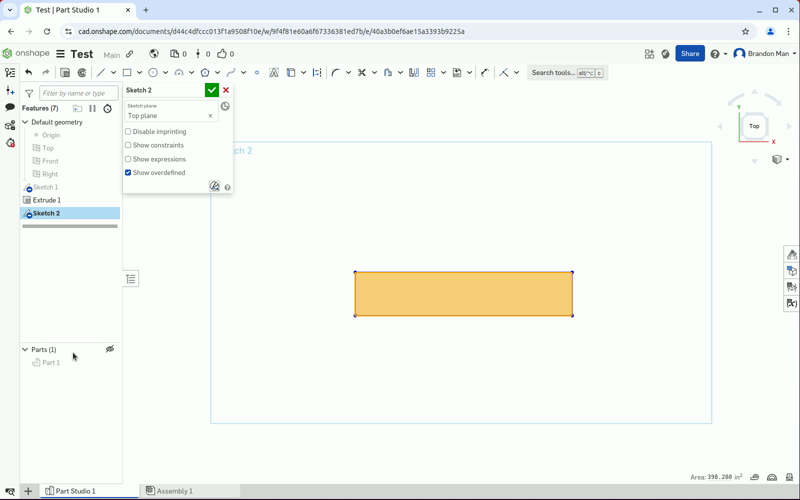
key(shift+e)
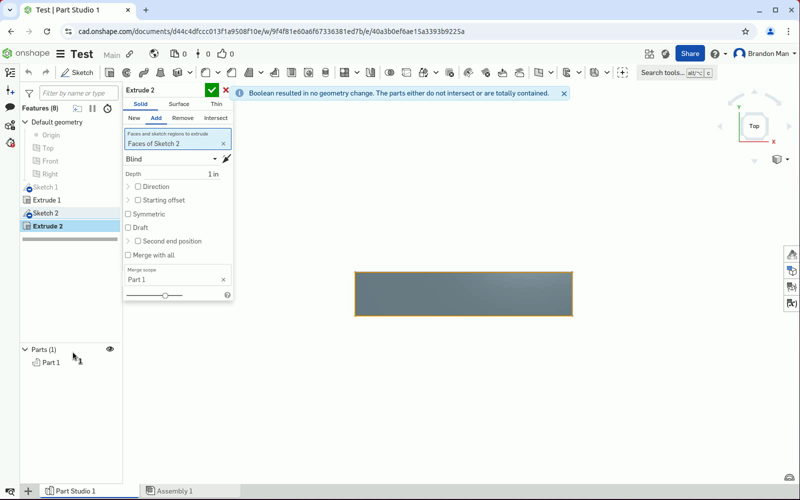
mouse_move(143, 106)
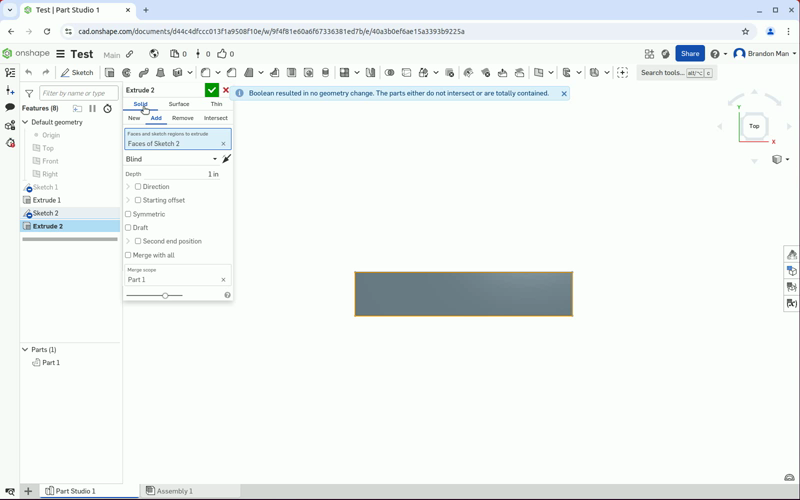
click(143, 106)
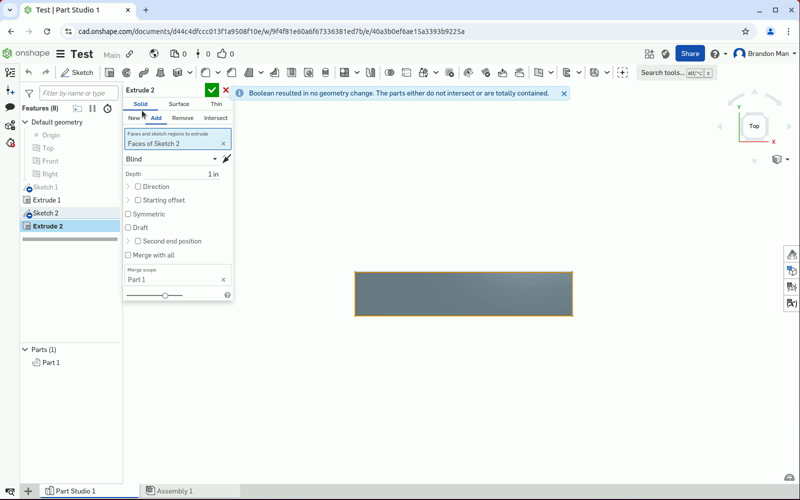
mouse_move(137, 120)
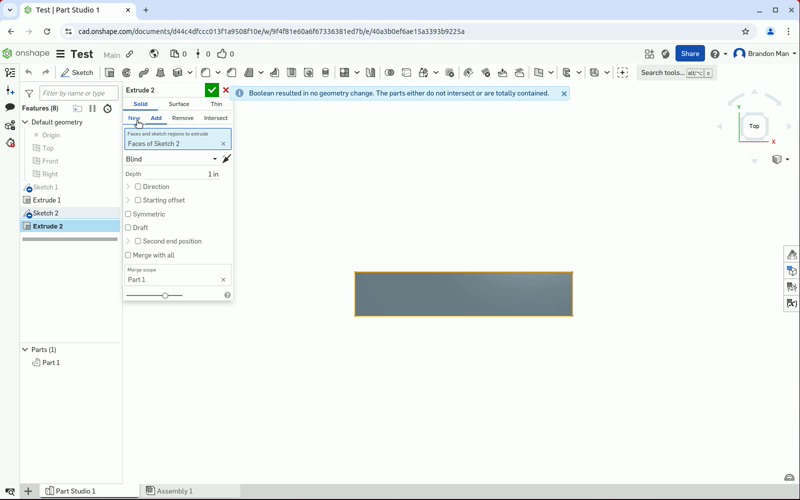
click(137, 120)
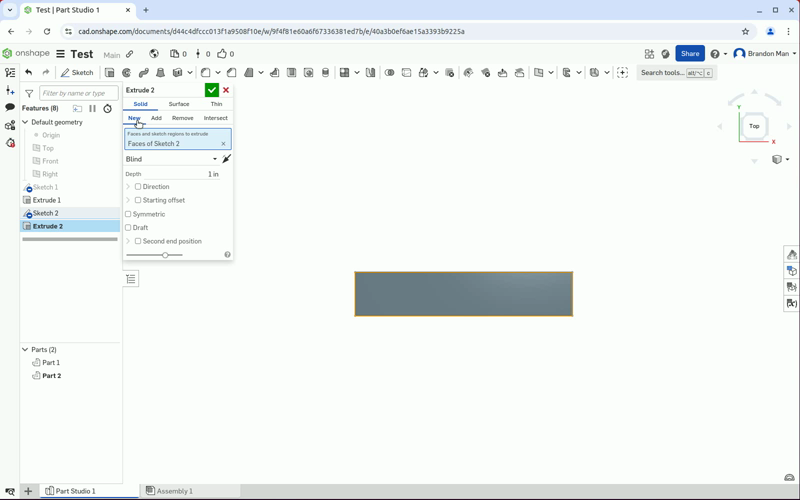
key(tab, 4)
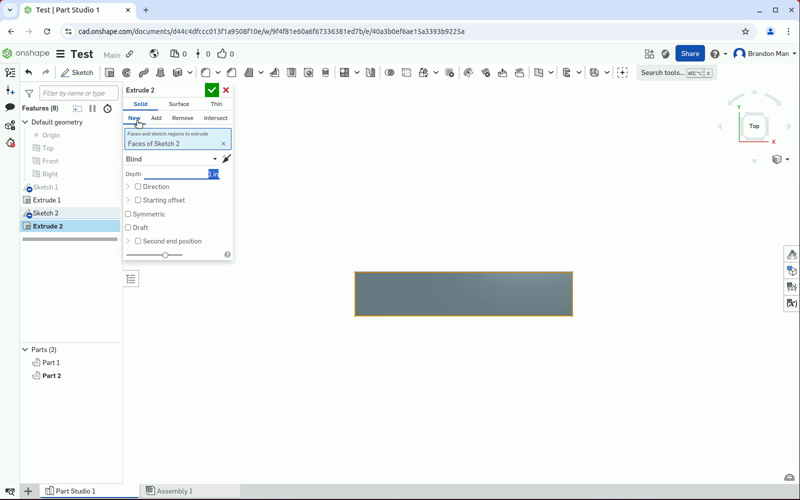
text(7.462)
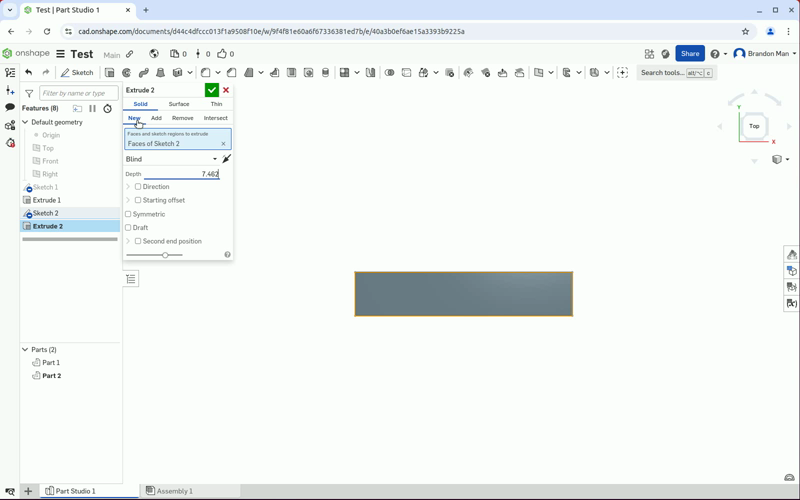
key(enter)
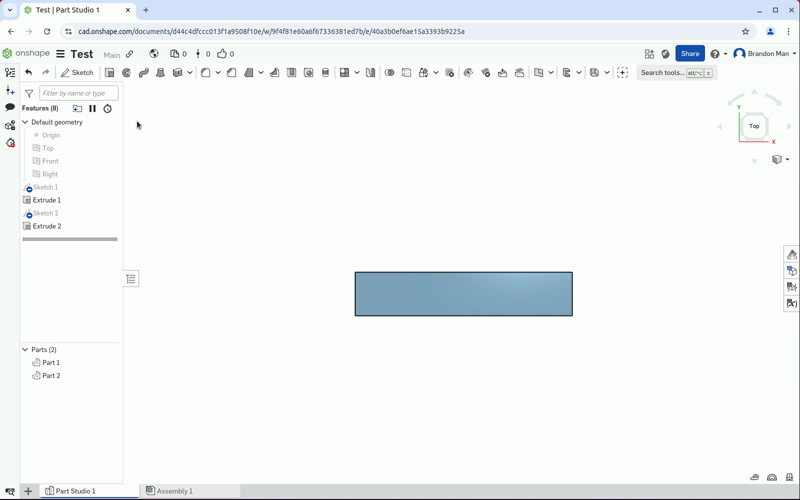
key(shift+h)
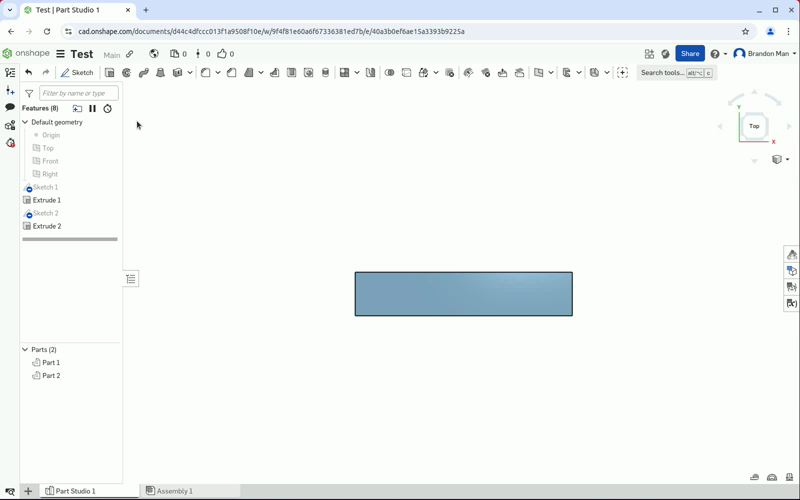
key(shift+h)
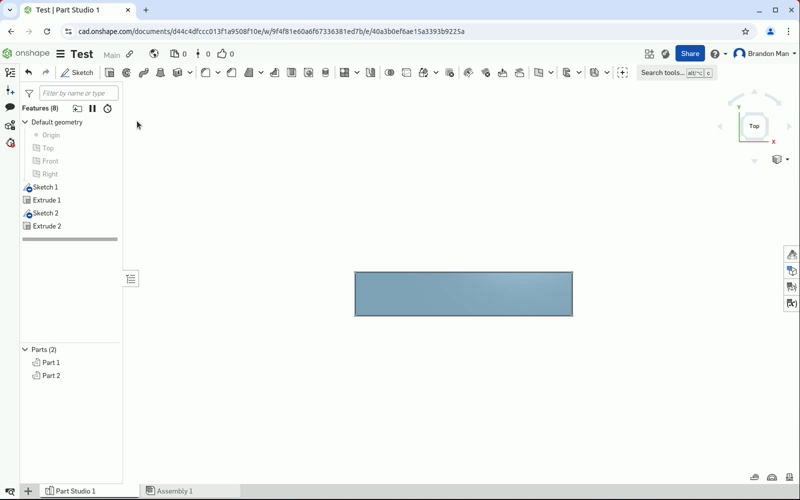
key(shift+7)
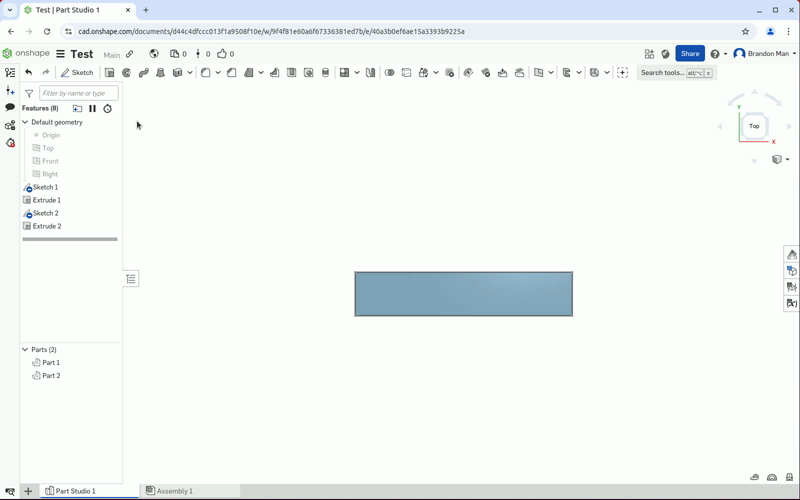
key(up, 3)
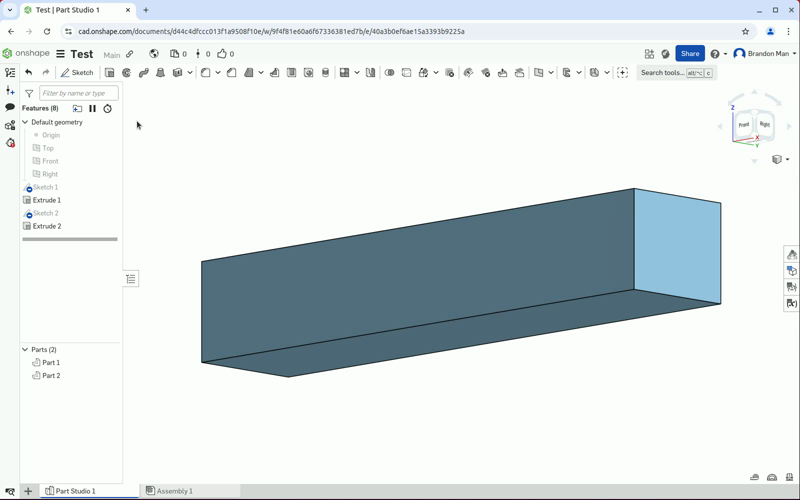
key(left, 3)
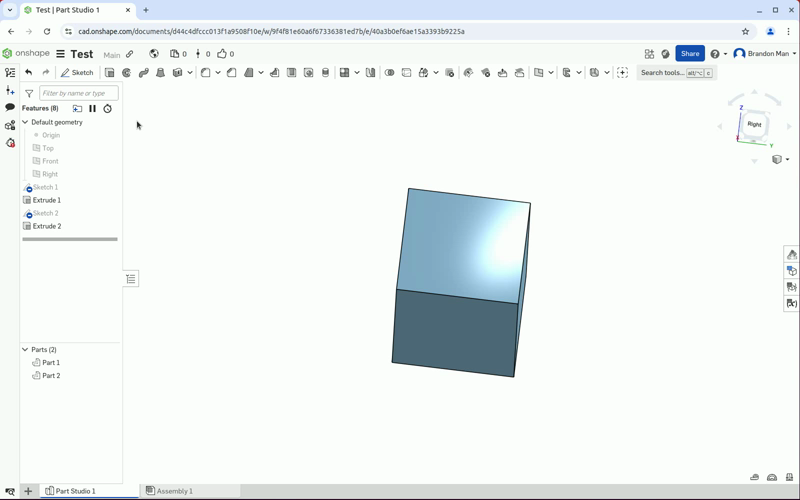
key(right, 3)
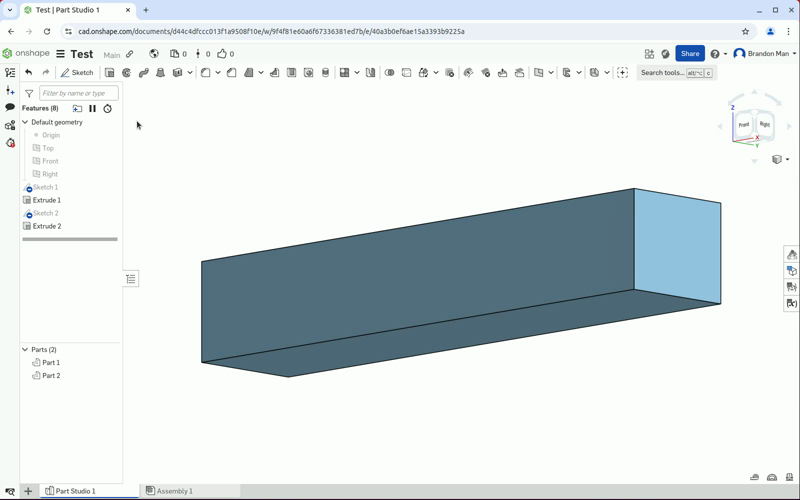
key(down, 3)
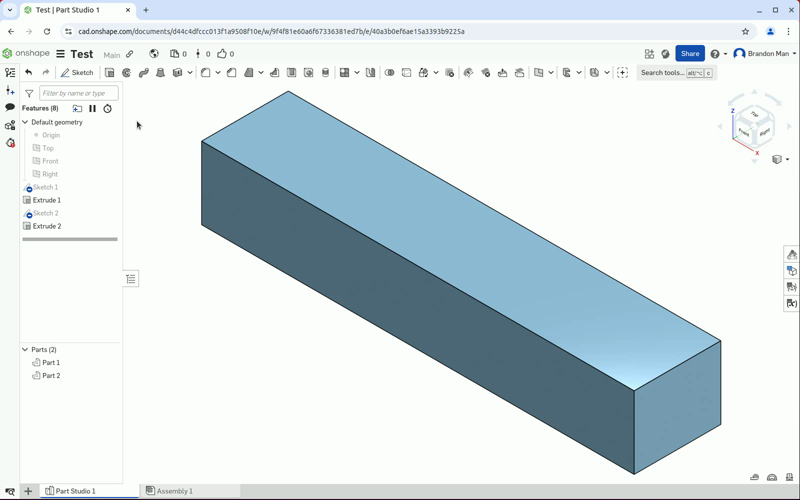
mouse_move(73, 189)
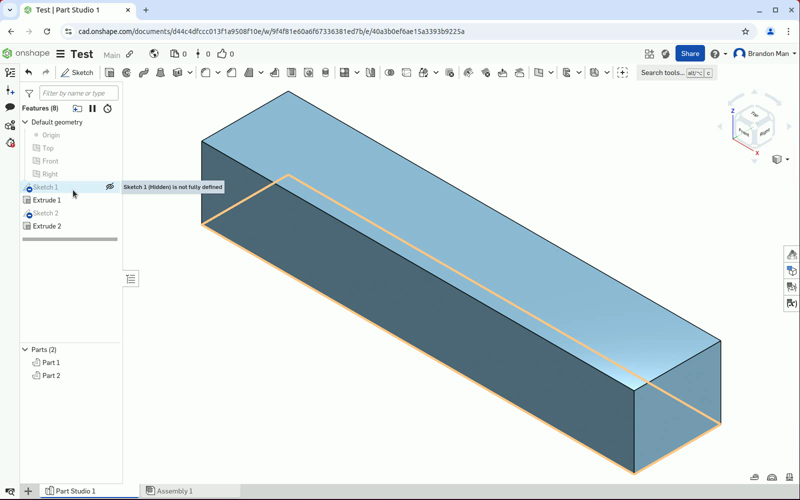
click(73, 189)